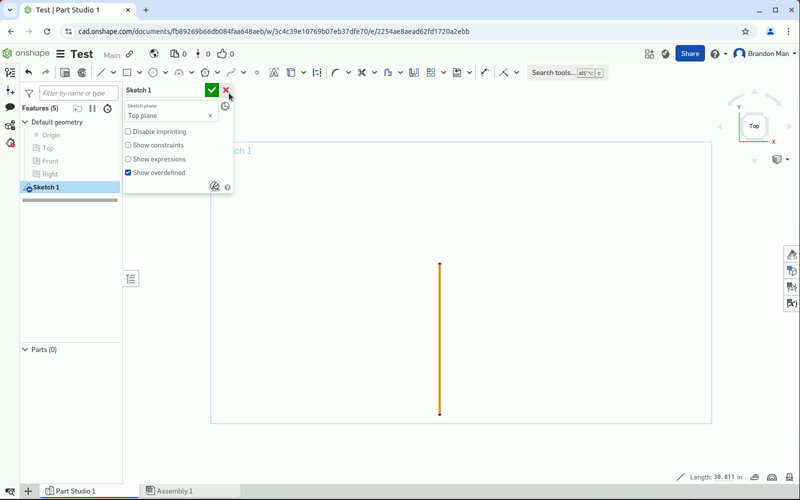
key(shift+h)
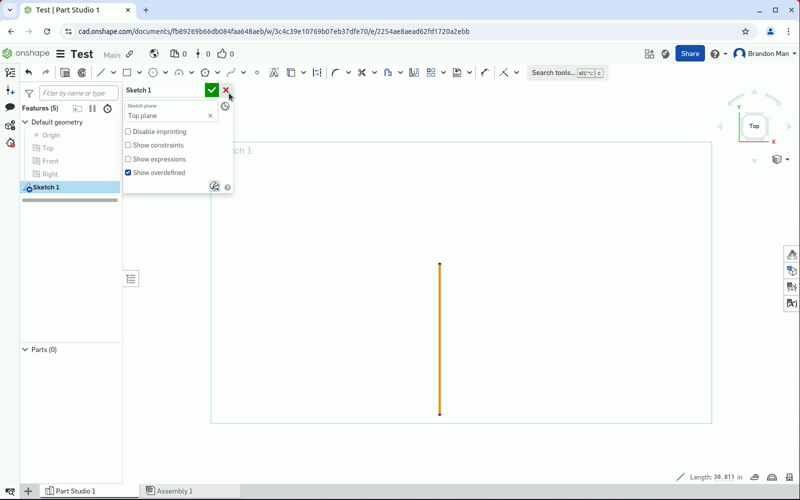
key(shift+s)
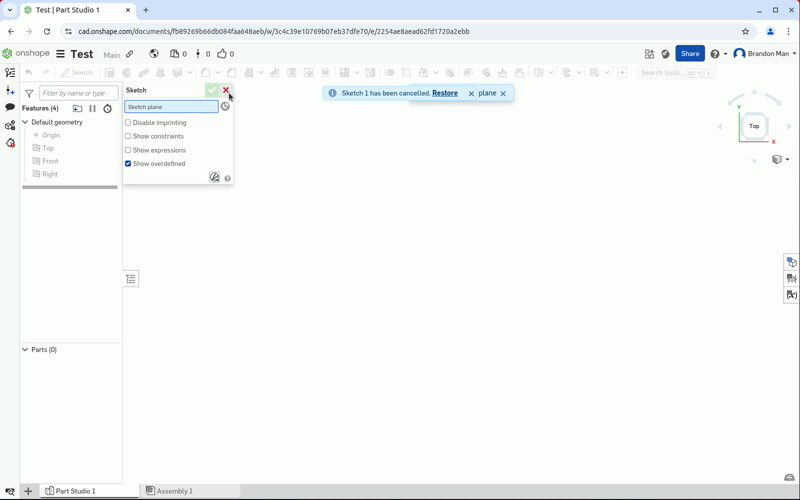
mouse_move(73, 150)
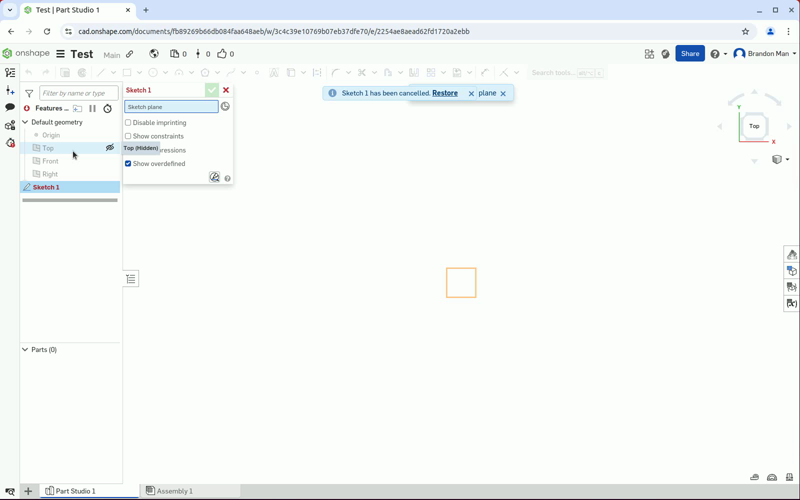
click(73, 150)
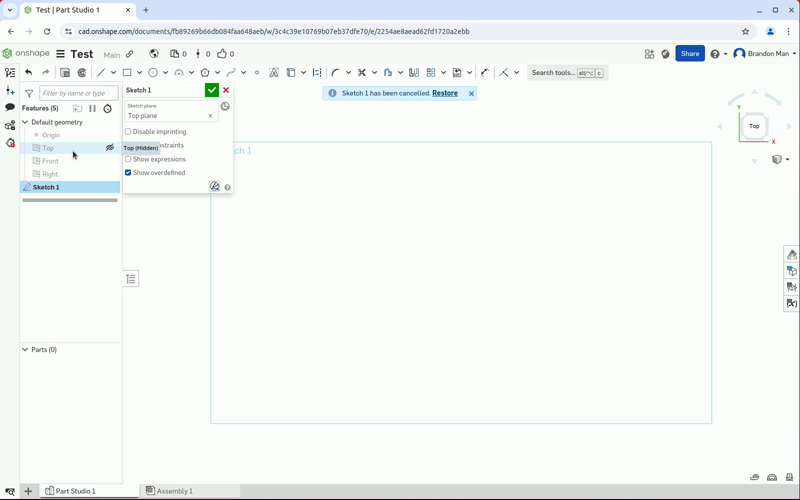
mouse_move(73, 352)
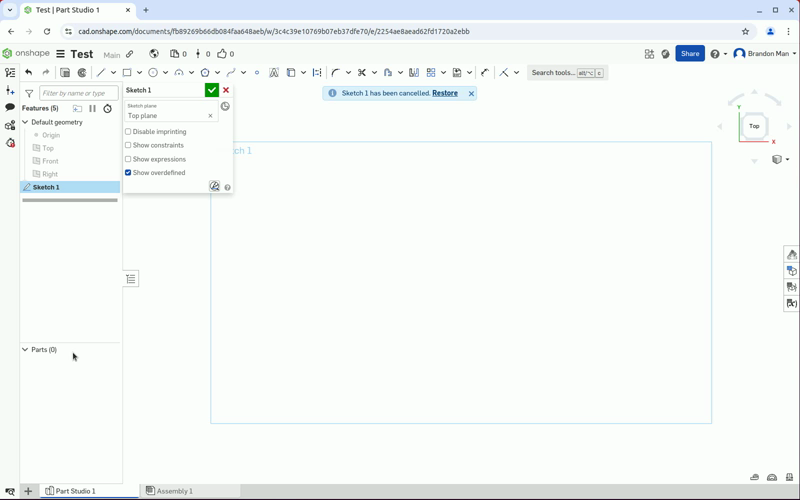
key(y)
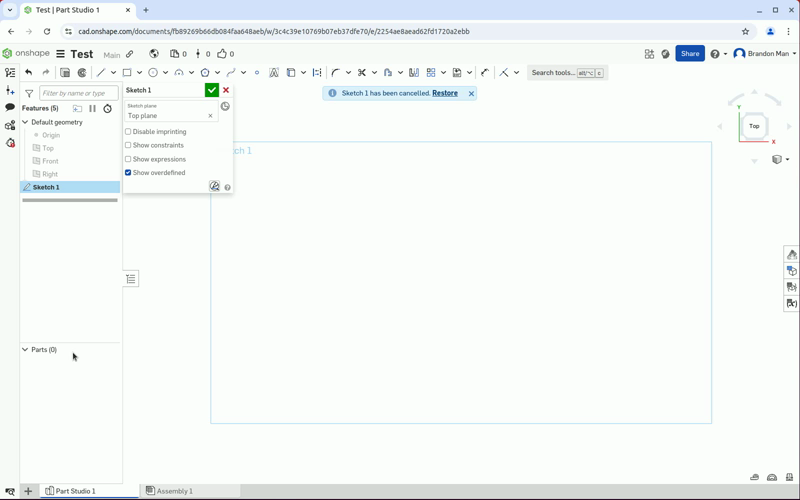
key(l)
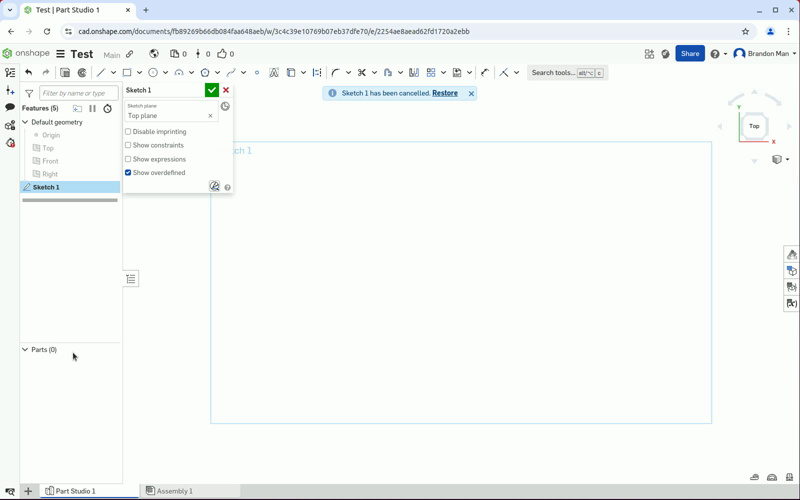
key_down(shift)
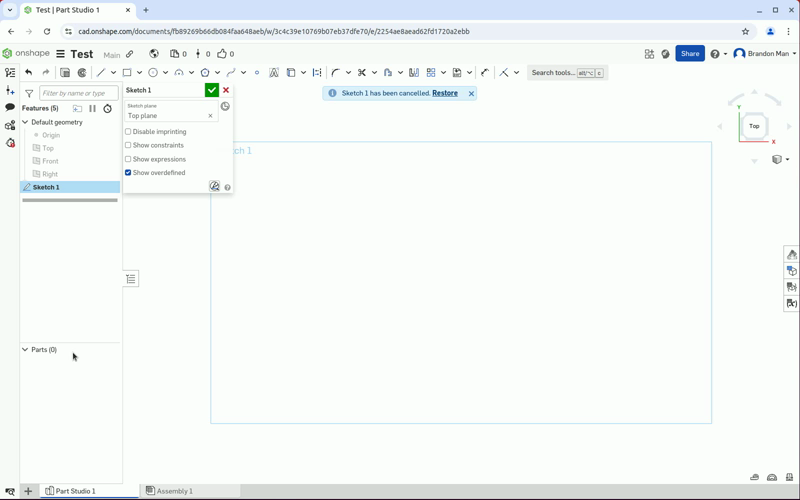
mouse_move(362, 355)
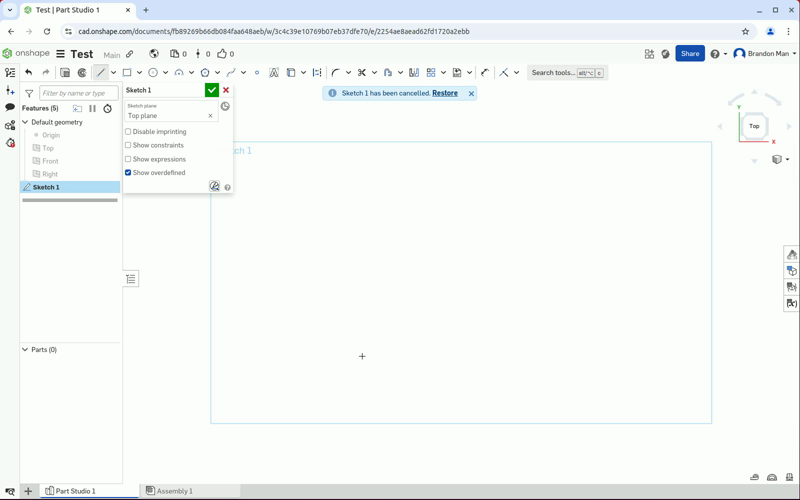
click(362, 355)
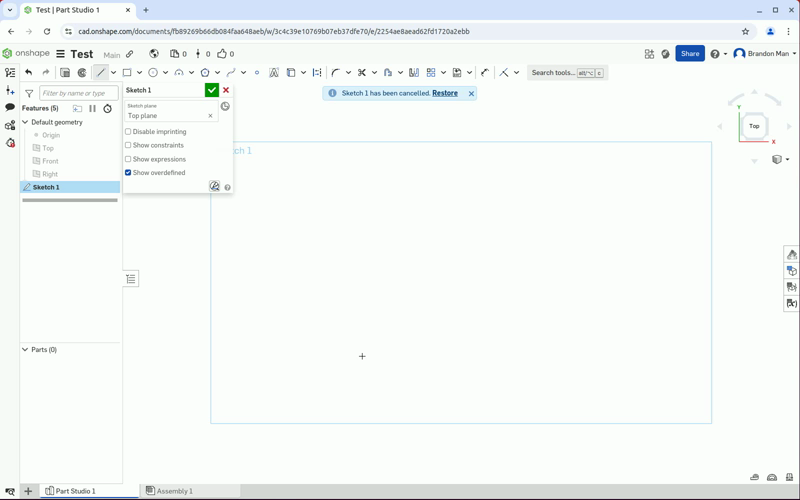
key_up(shift)
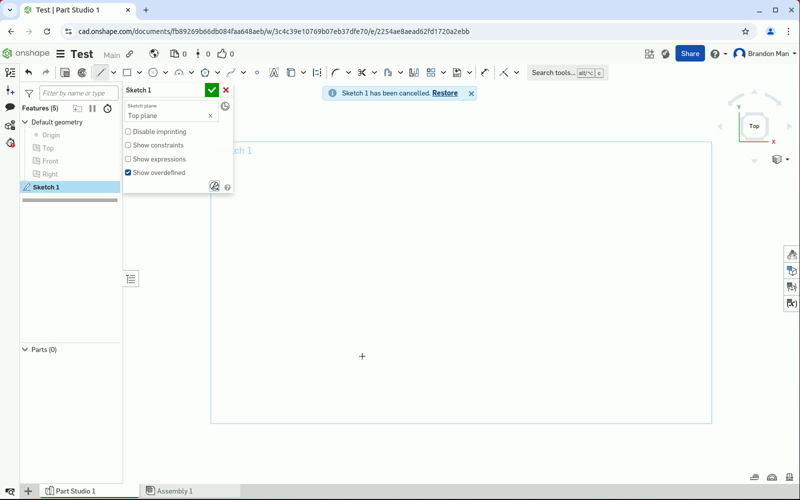
key_down(shift)
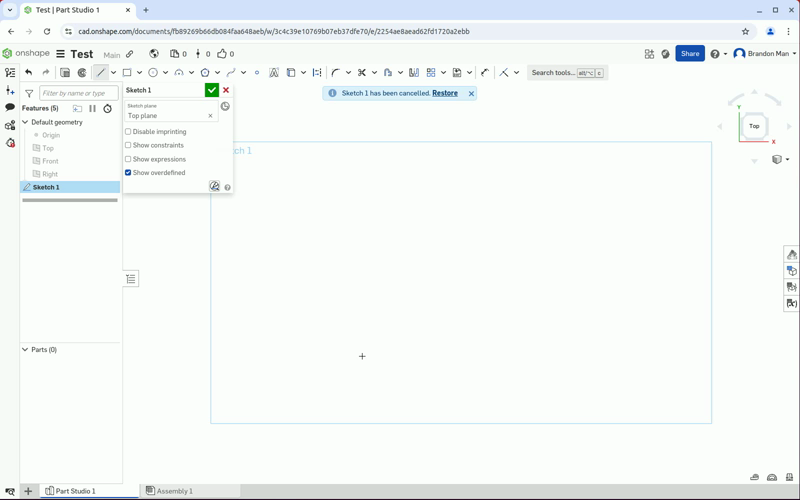
mouse_move(572, 355)
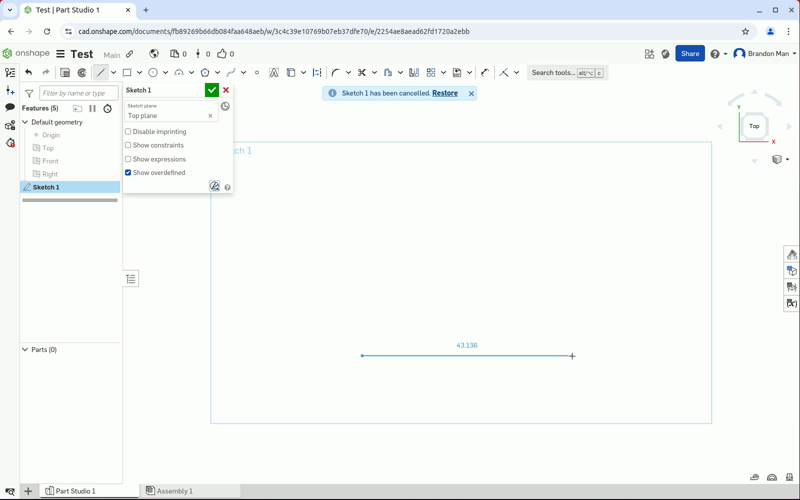
click(572, 355)
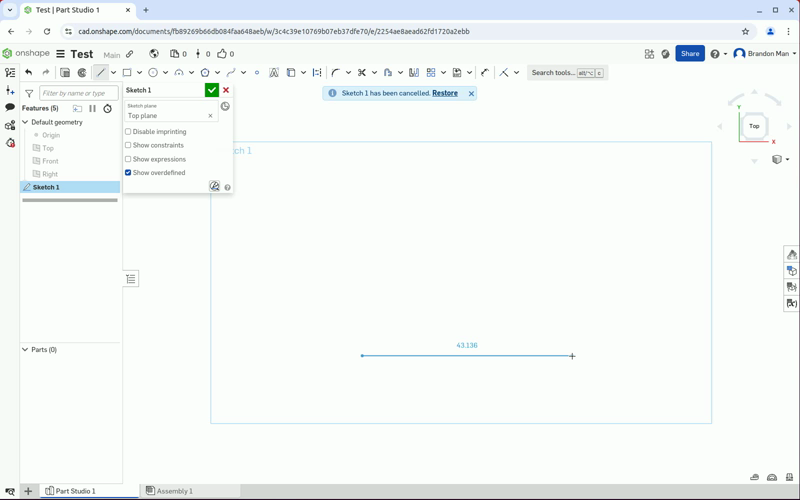
key_up(shift)
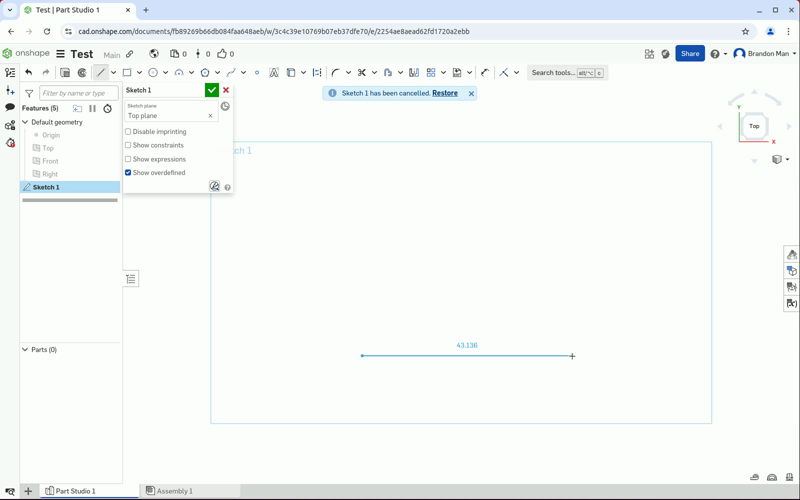
key_down(shift)
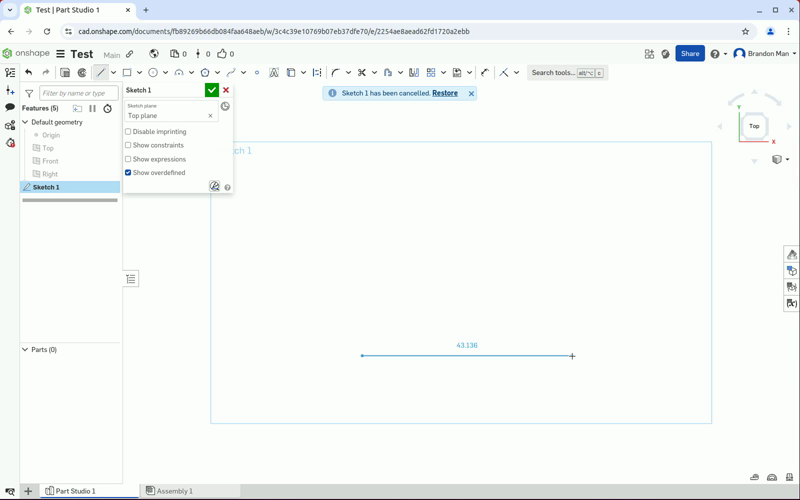
mouse_move(572, 211)
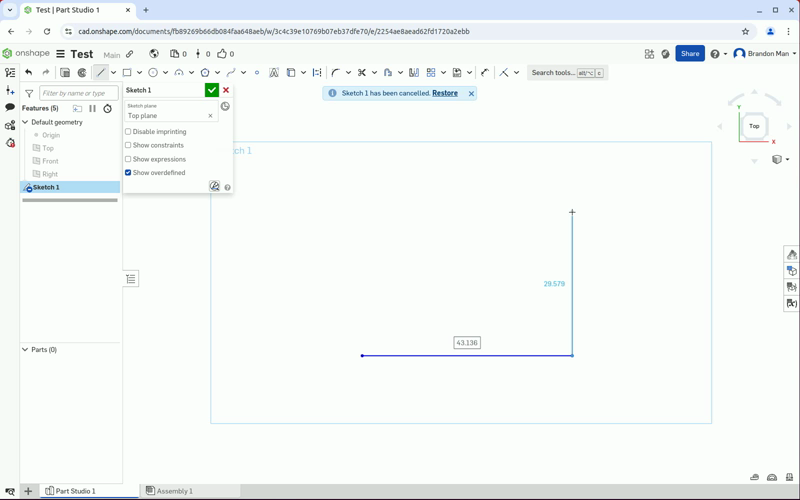
click(572, 211)
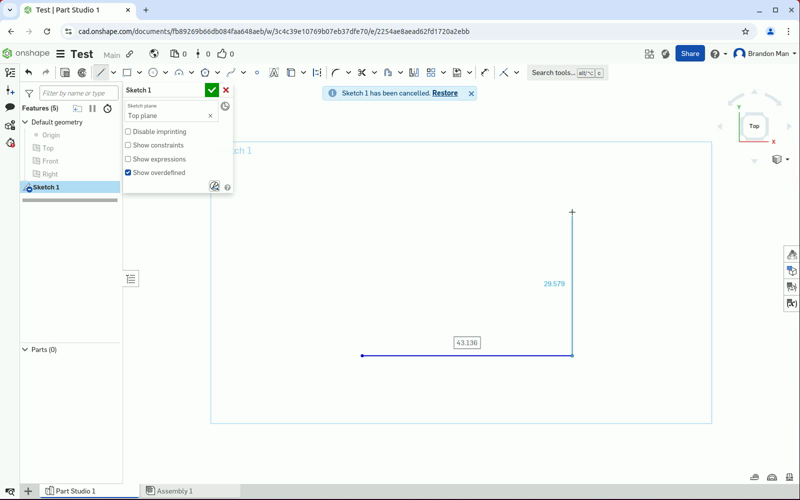
key_up(shift)
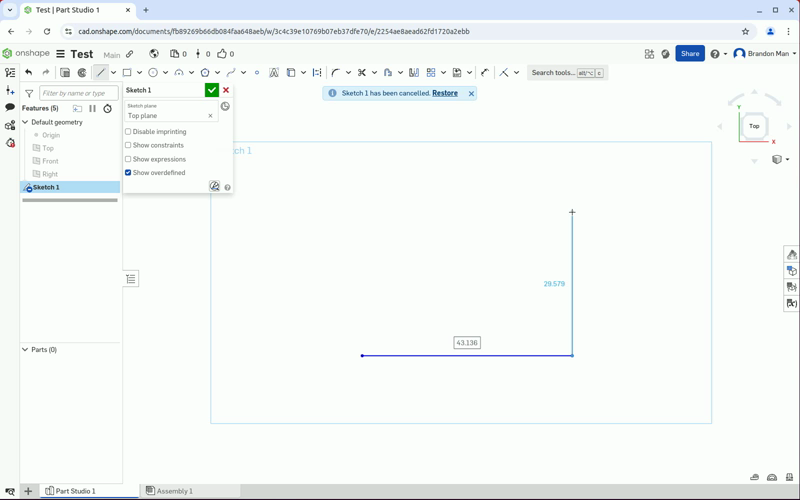
key_down(shift)
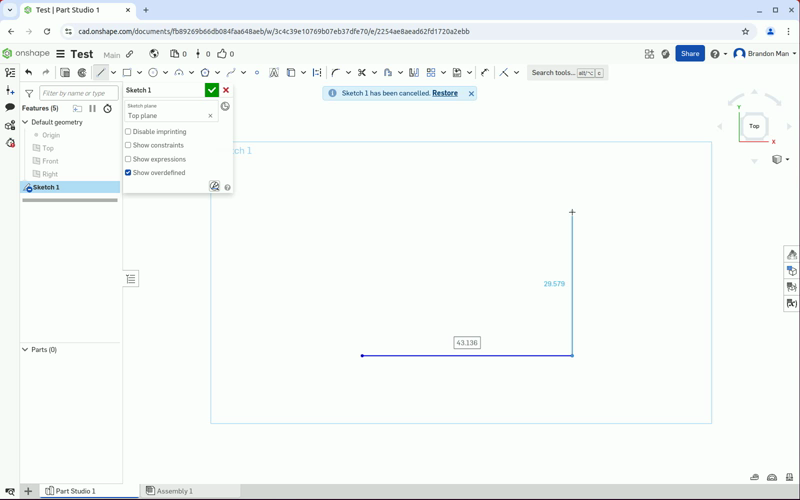
mouse_move(362, 211)
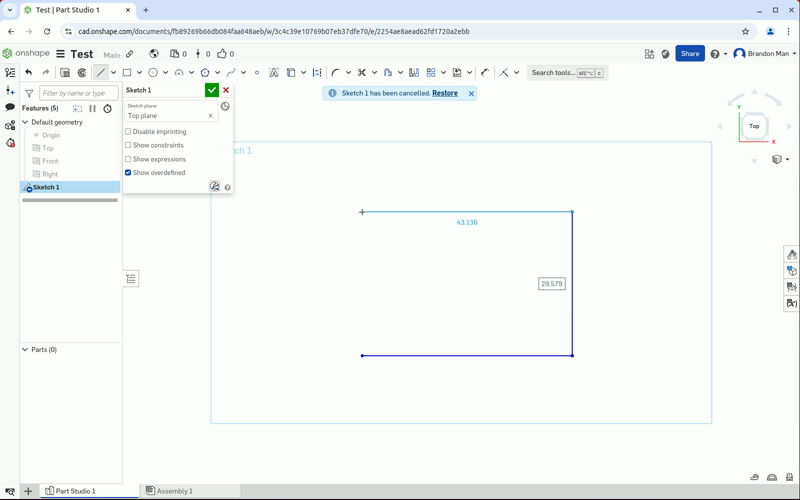
click(362, 211)
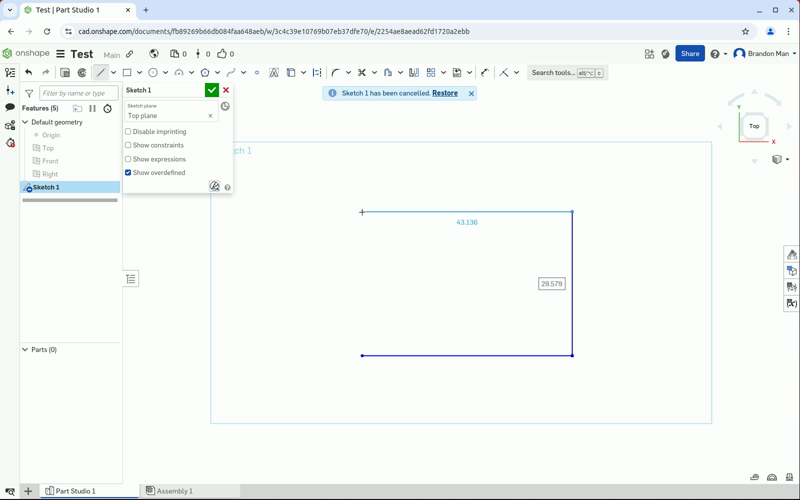
key_up(shift)
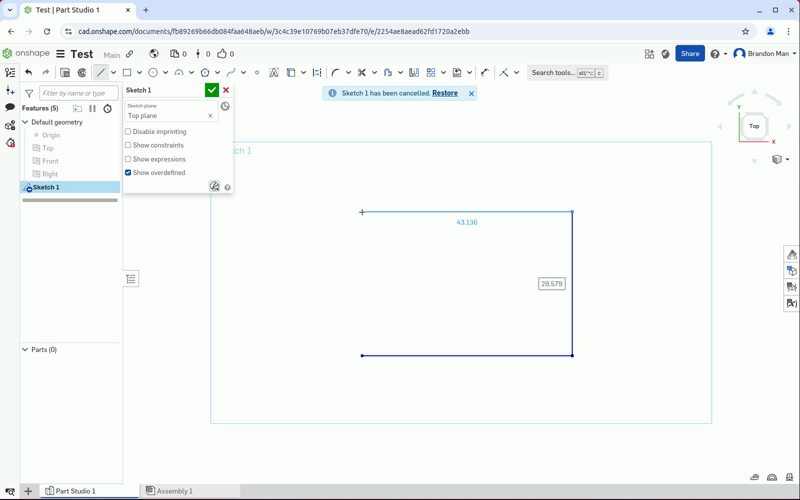
key_down(shift)
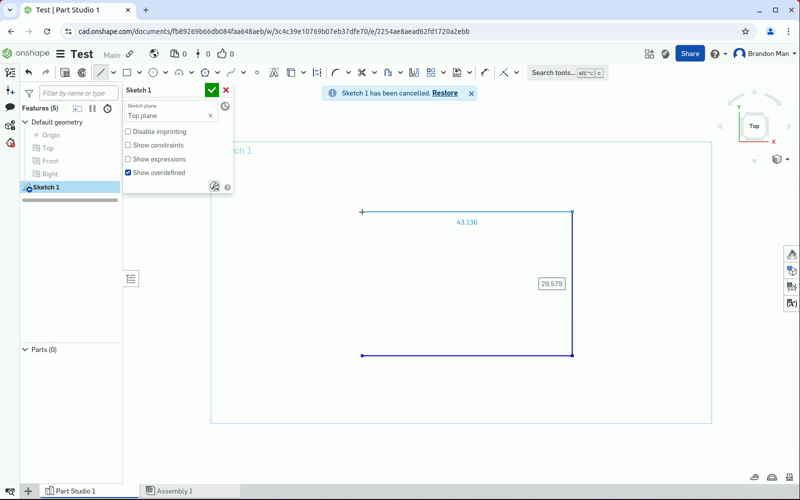
mouse_move(362, 355)
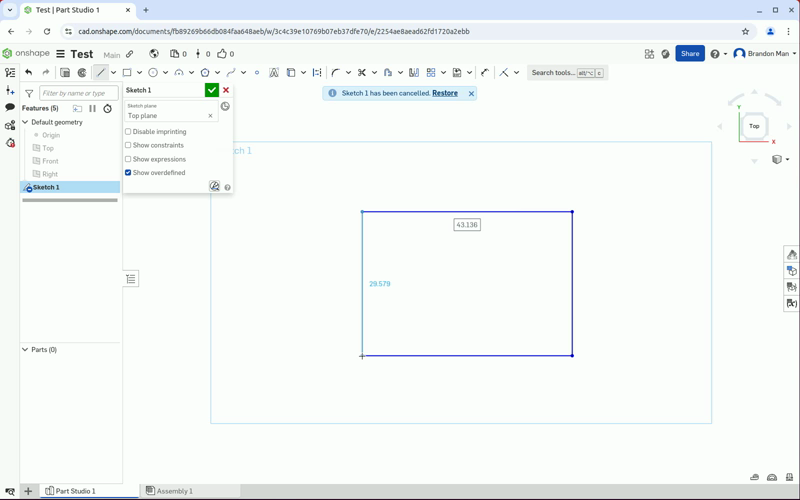
key_up(shift)
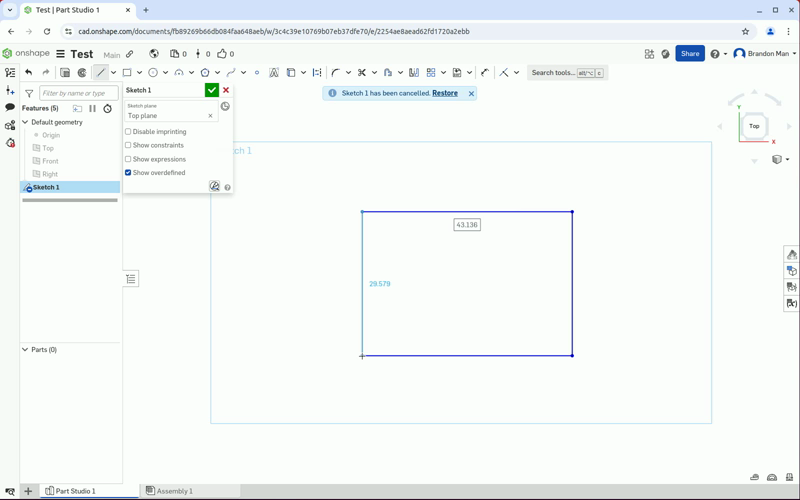
click(362, 355)
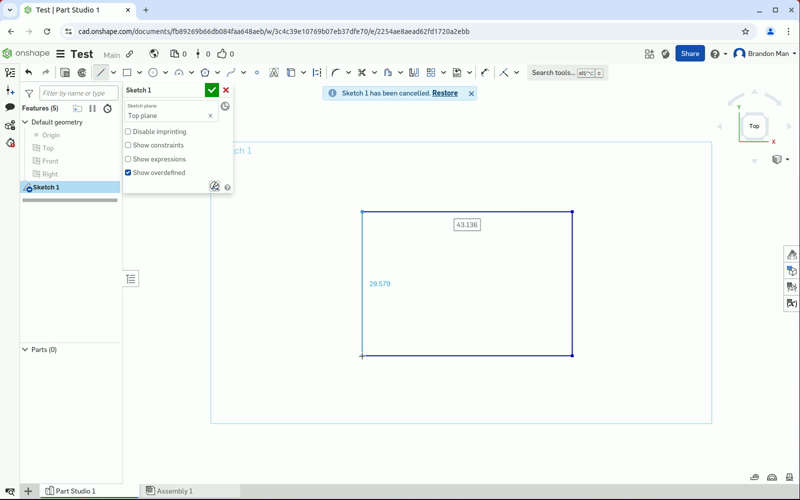
key(esc)
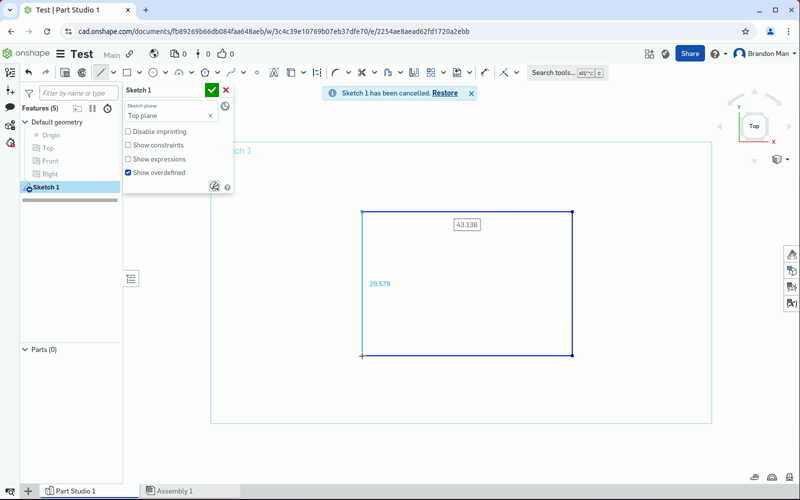
mouse_move(418, 232)
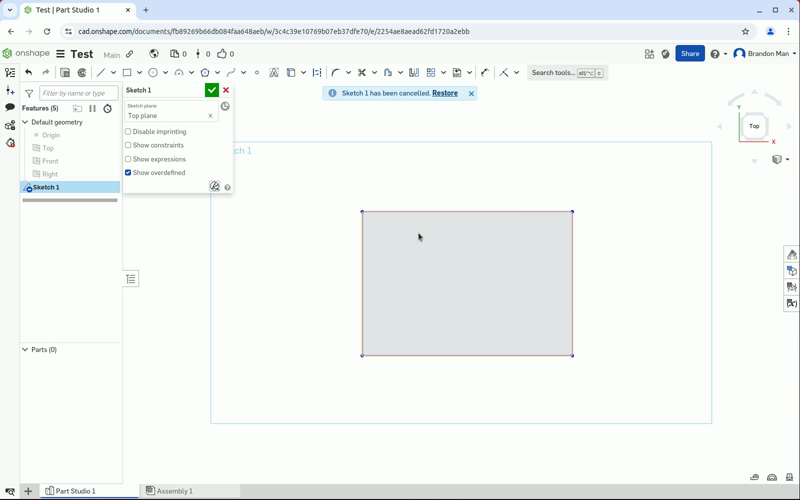
click(418, 232)
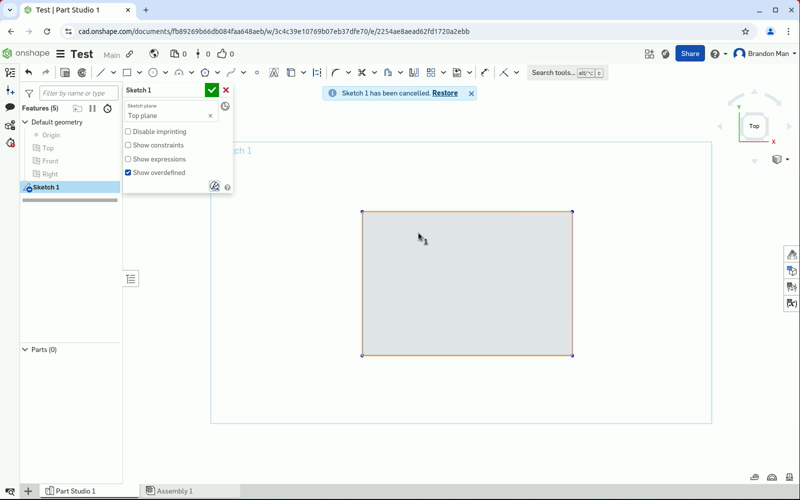
mouse_move(73, 352)
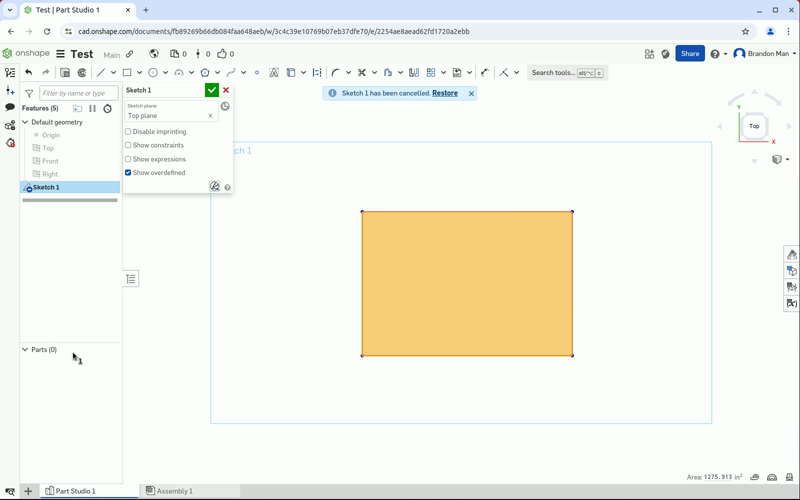
key(shift+y)
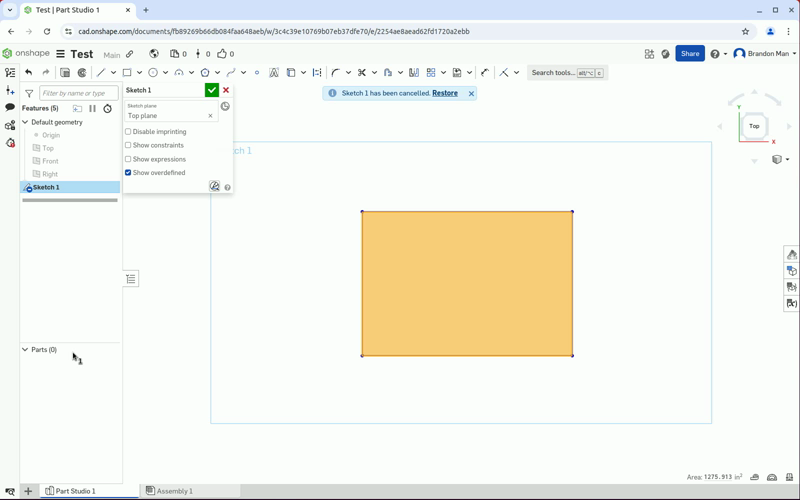
key(shift+e)
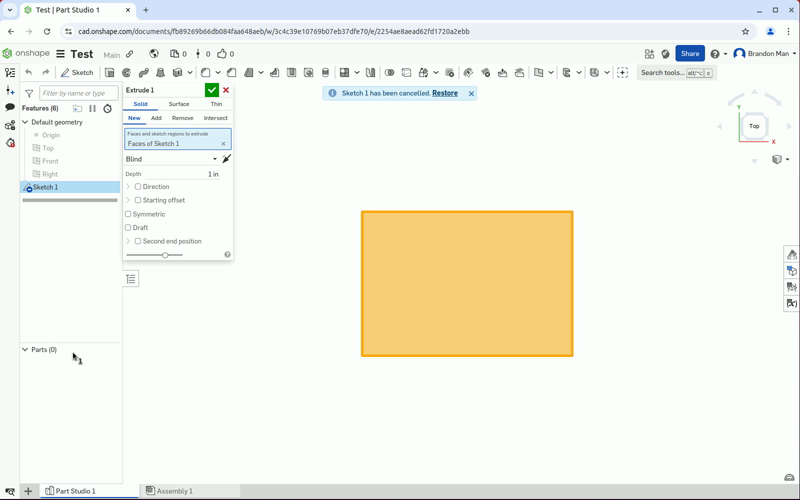
mouse_move(143, 106)
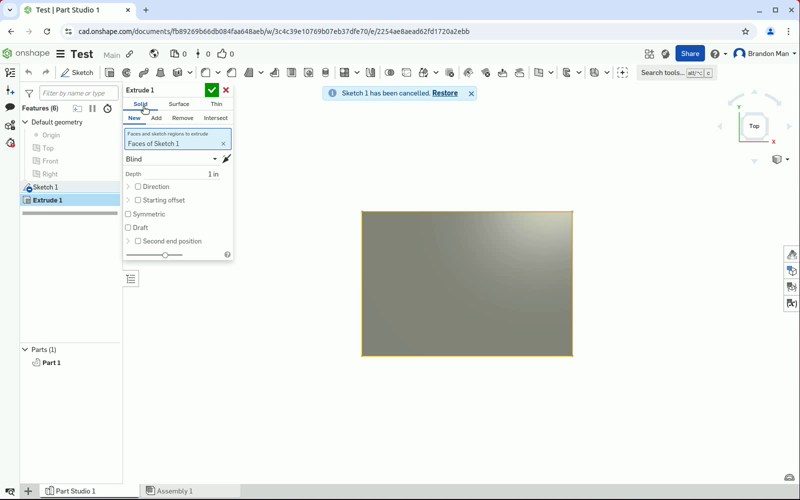
click(143, 106)
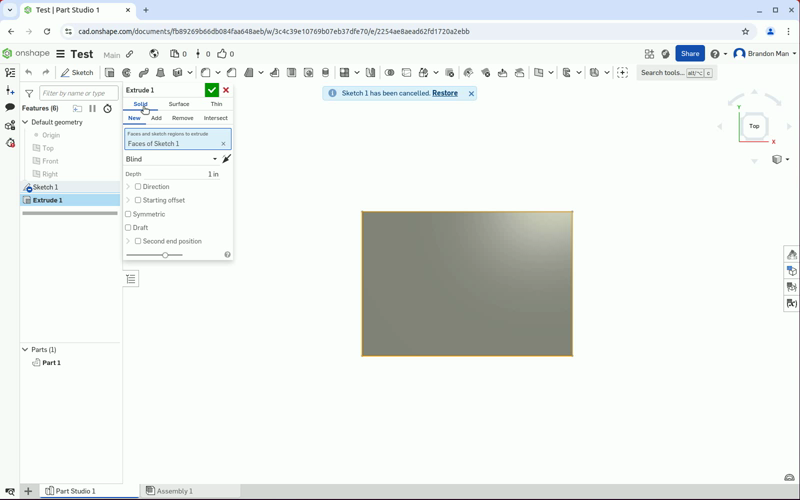
mouse_move(137, 120)
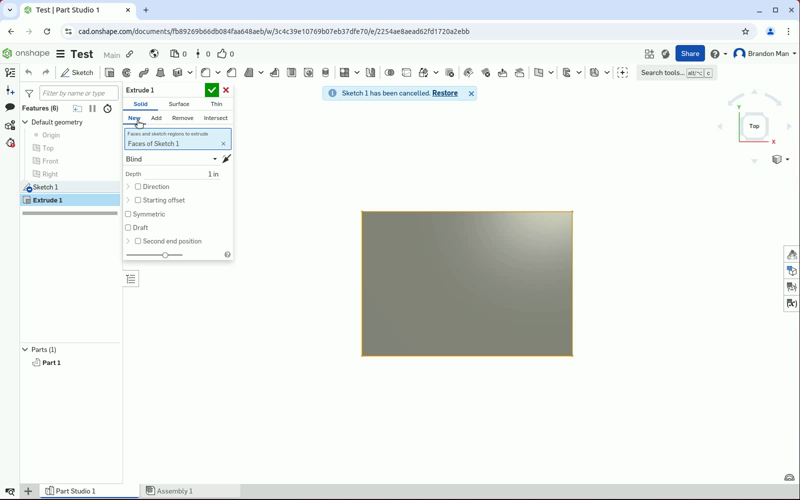
click(137, 120)
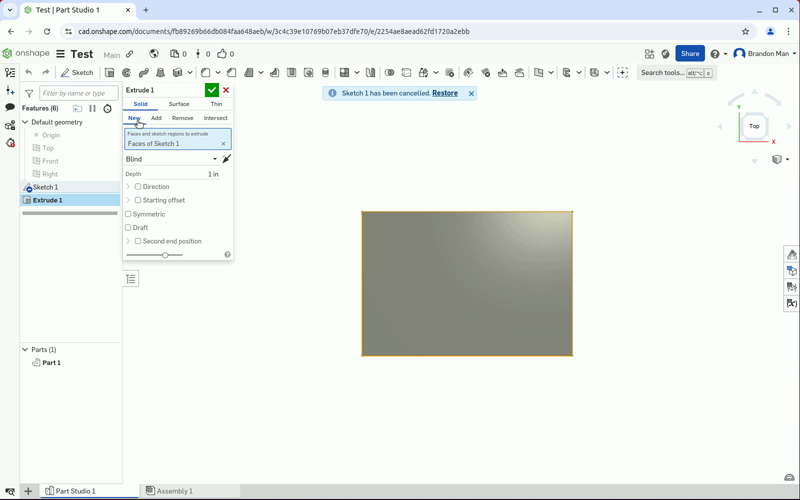
key(tab, 4)
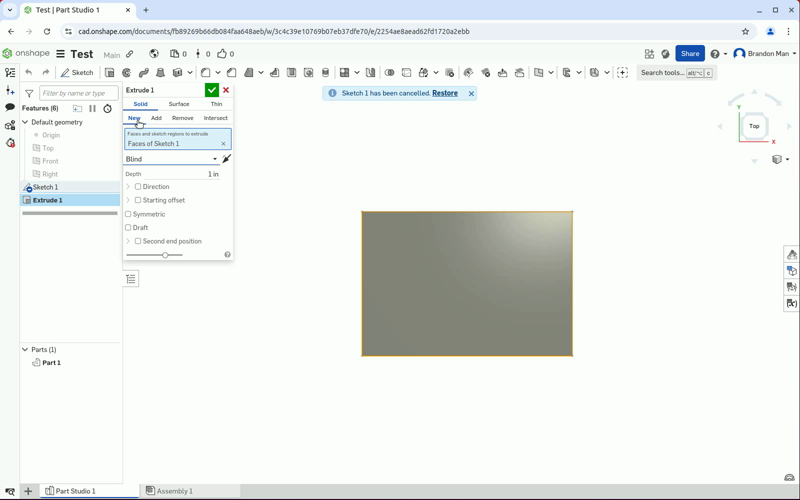
text(10.351)
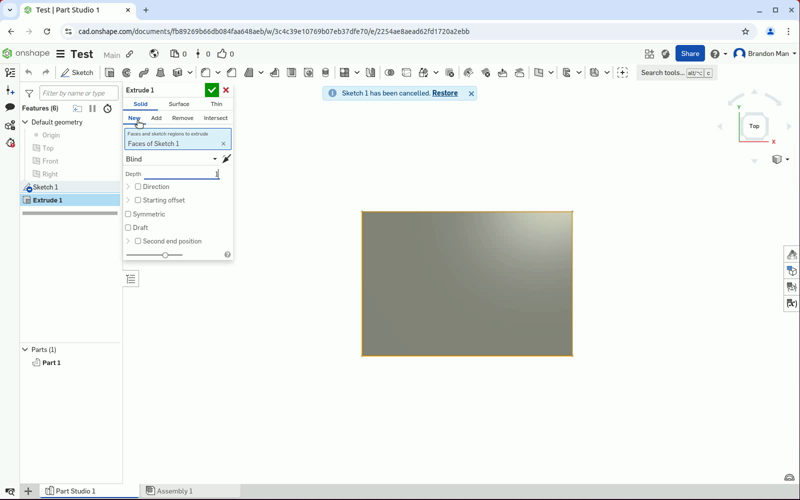
key(enter)
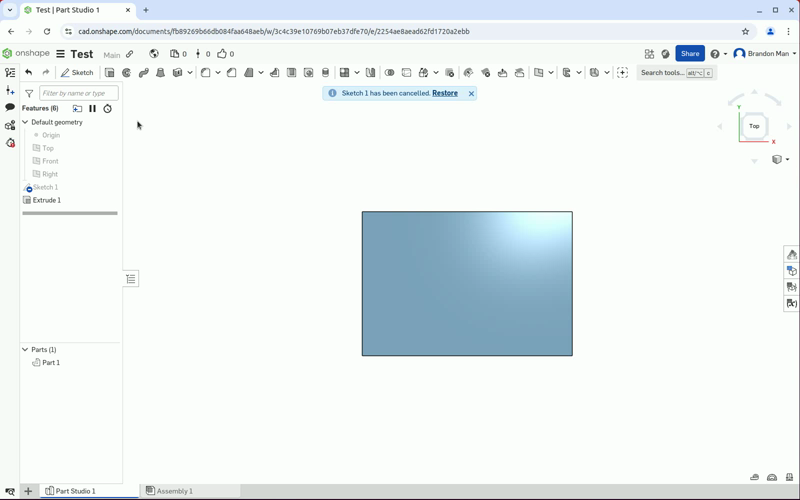
key(shift+h)
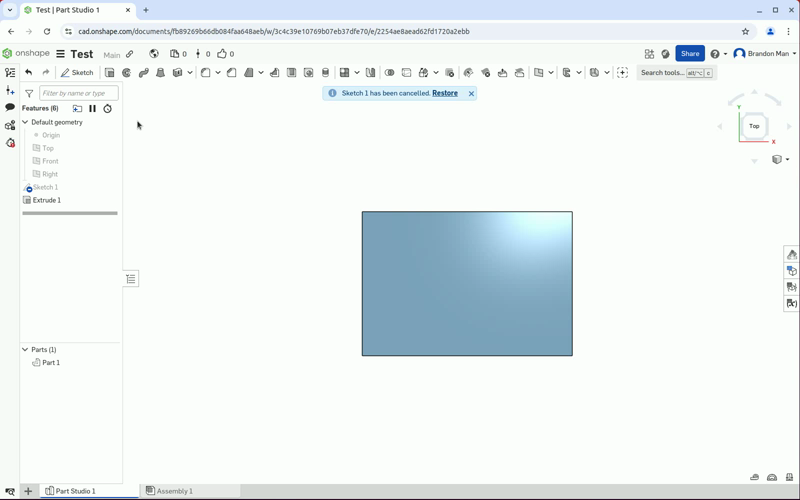
key(shift+h)
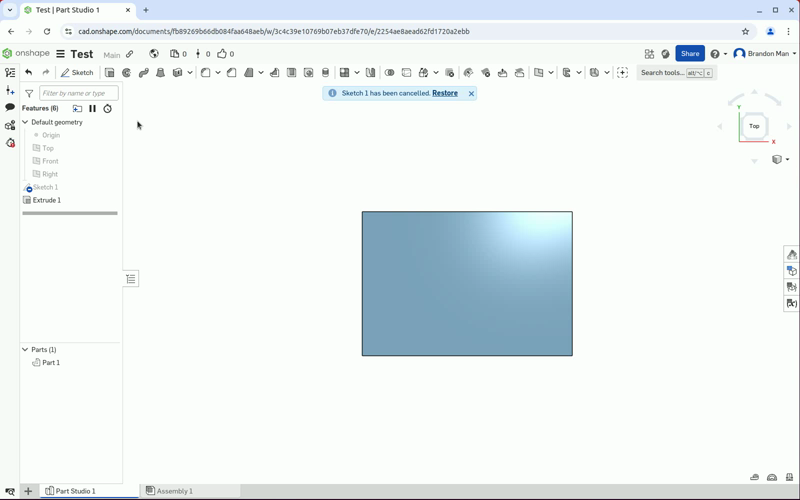
mouse_move(73, 189)
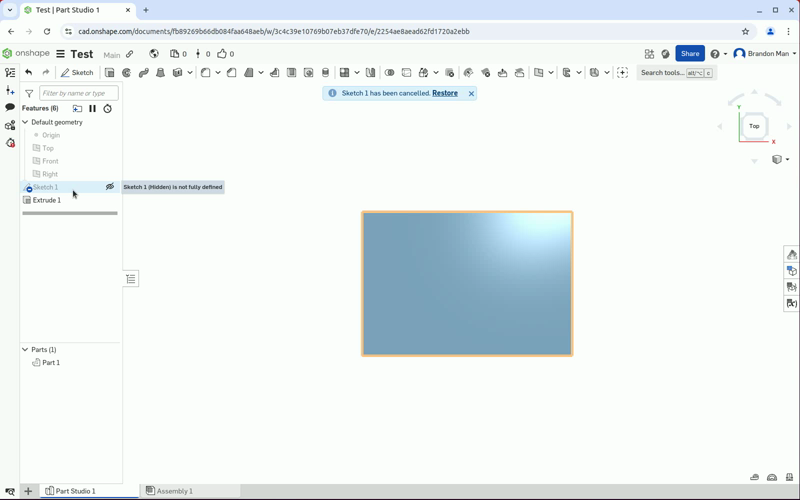
click(73, 189)
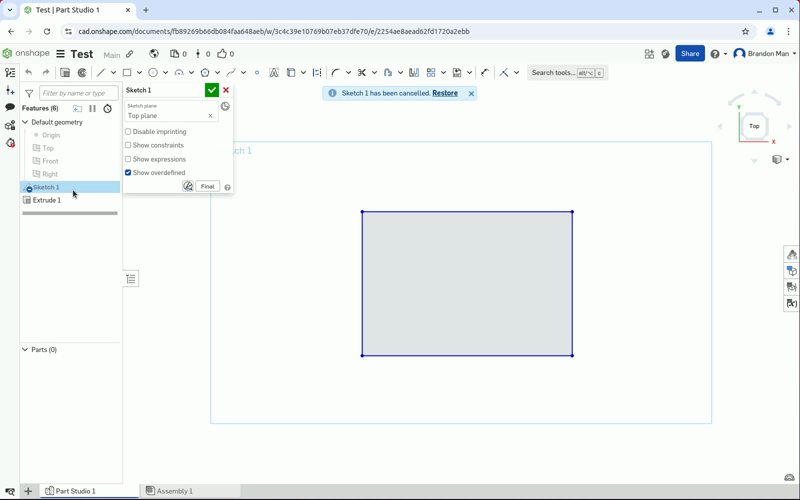
mouse_move(229, 92)
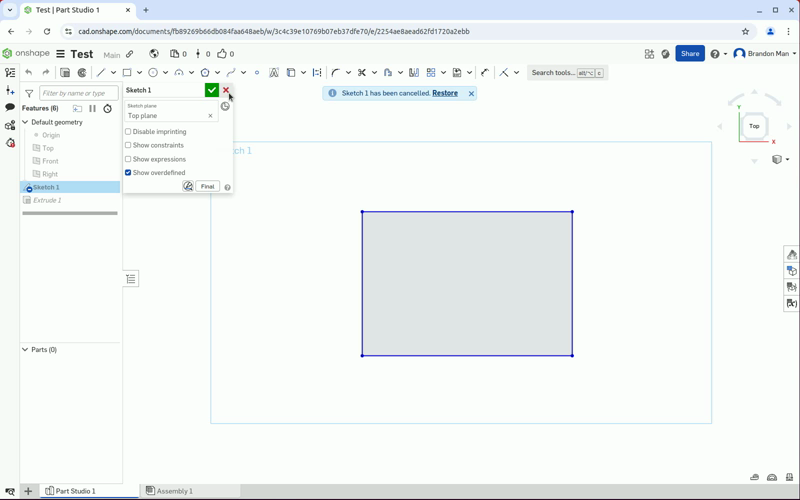
click(229, 92)
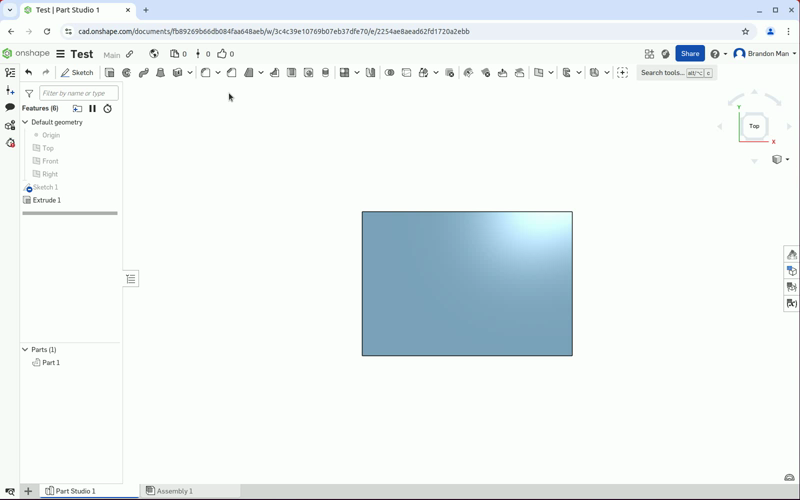
mouse_move(541, 75)
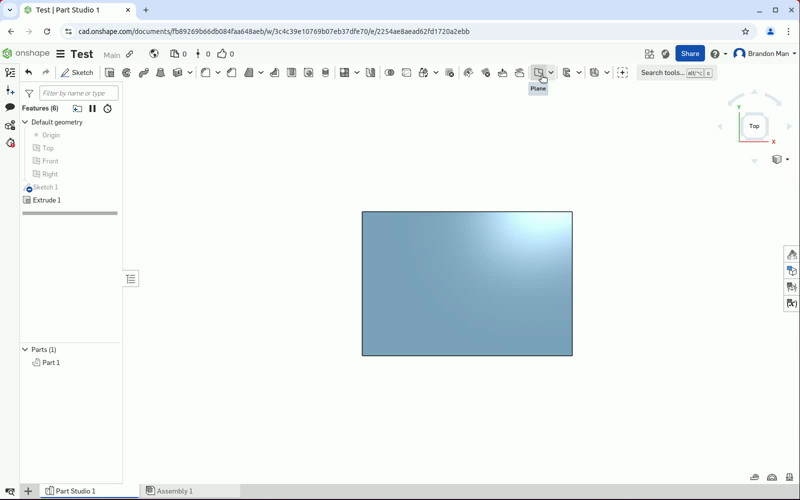
click(541, 75)
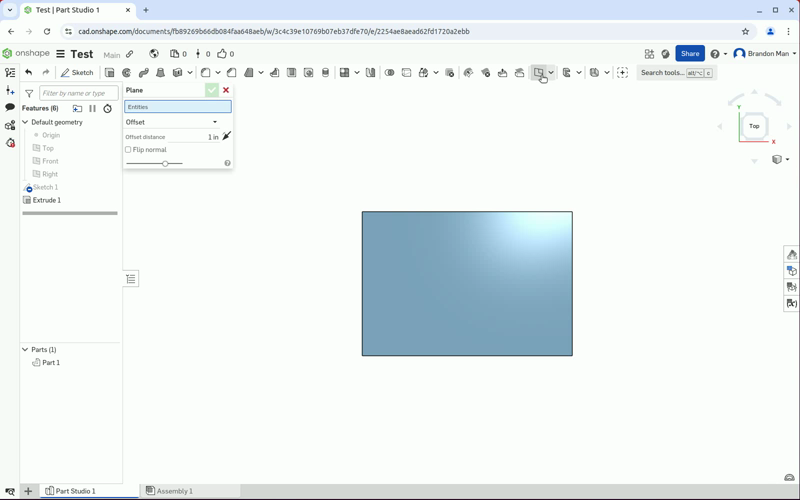
mouse_move(73, 150)
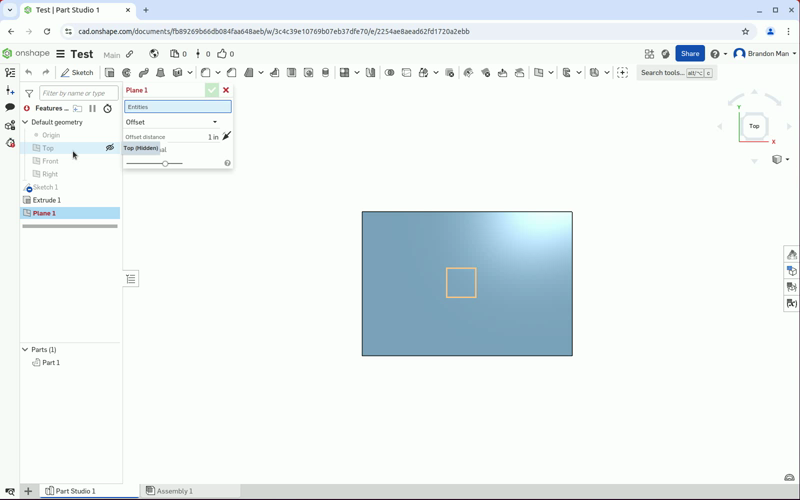
click(73, 150)
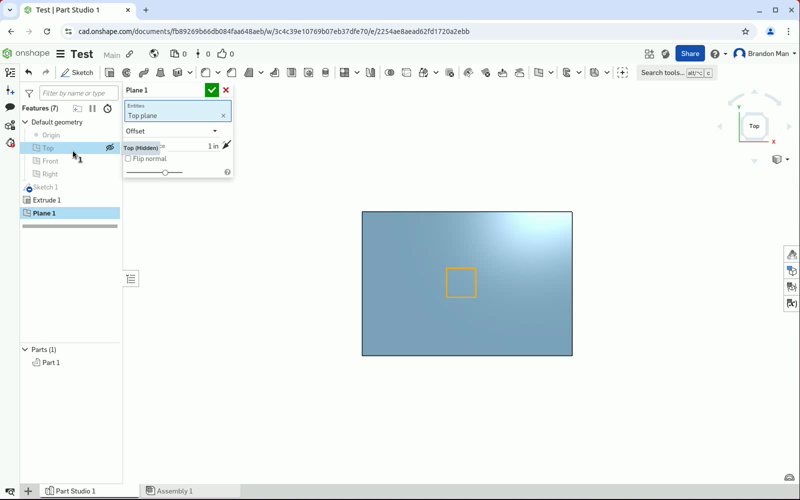
key(tab, 2)
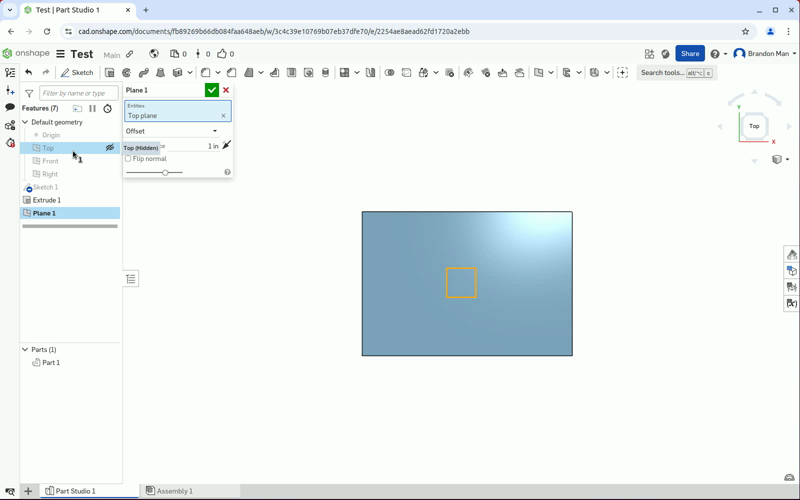
text(10.352)
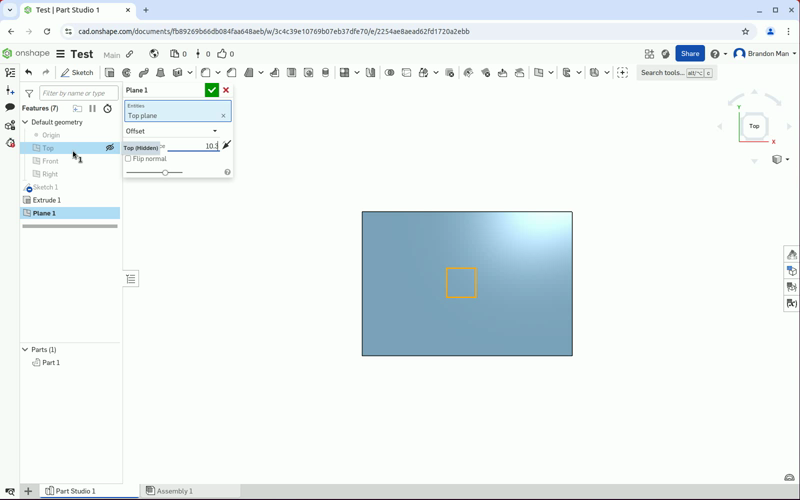
key(enter, 2)
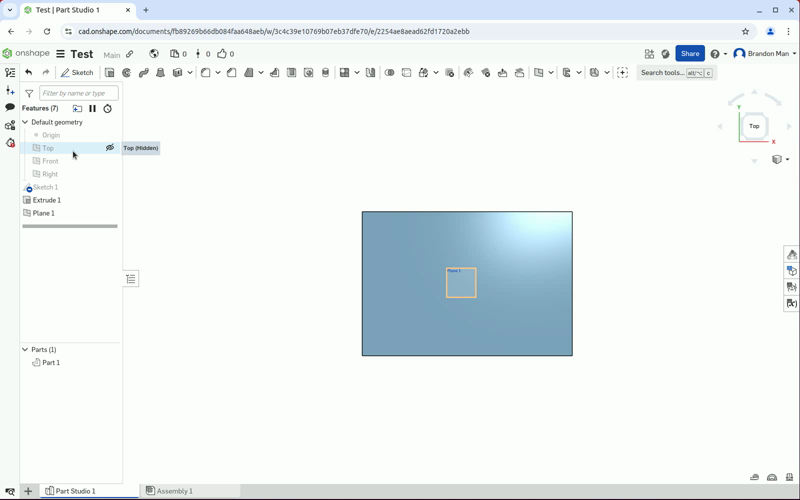
key(shift+s)
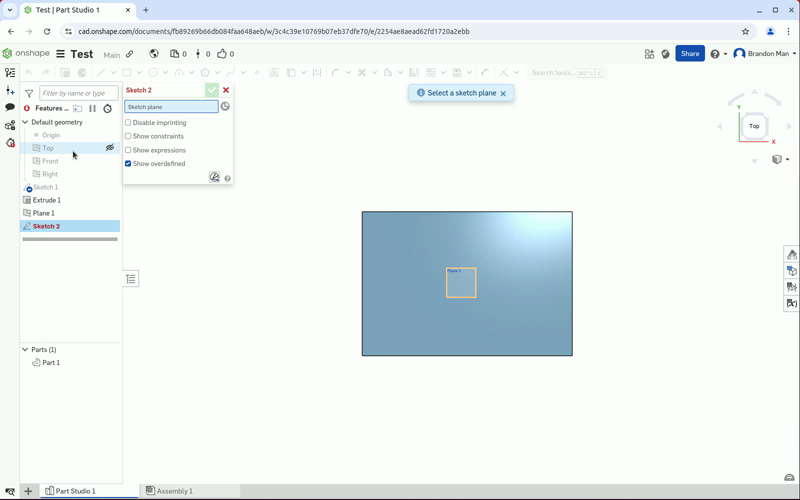
mouse_move(73, 215)
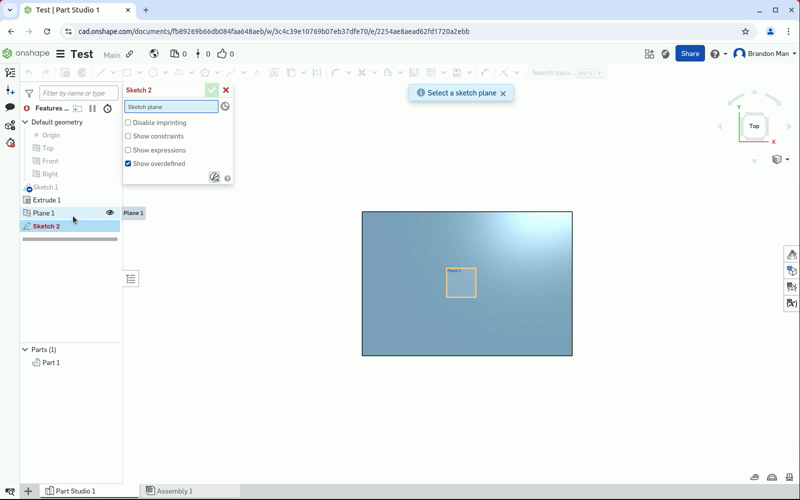
click(73, 215)
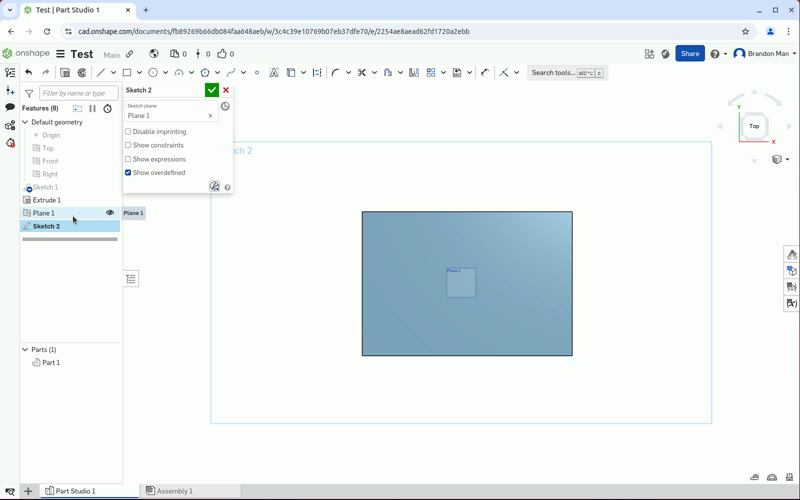
mouse_move(73, 352)
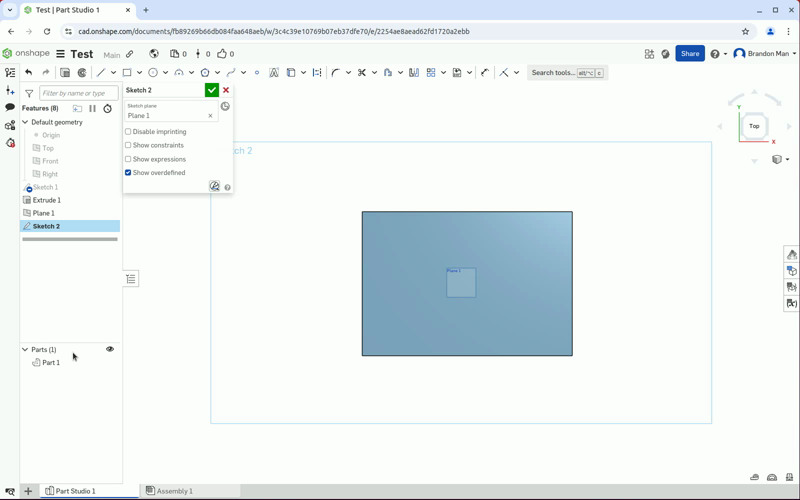
key(y)
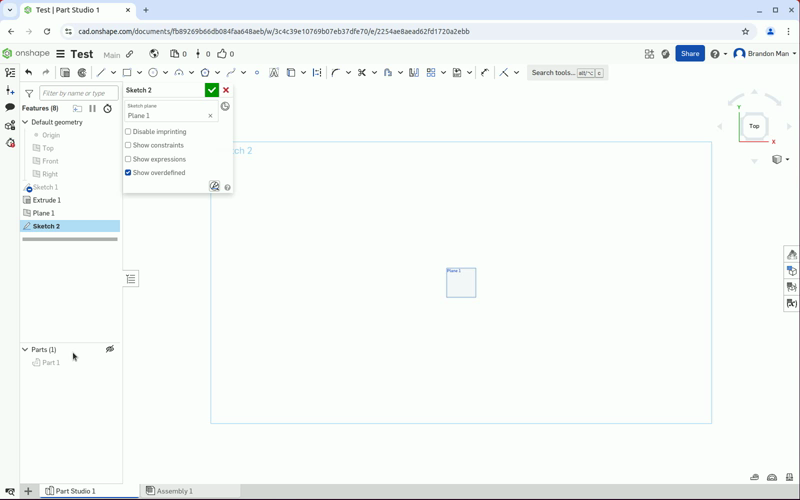
key(l)
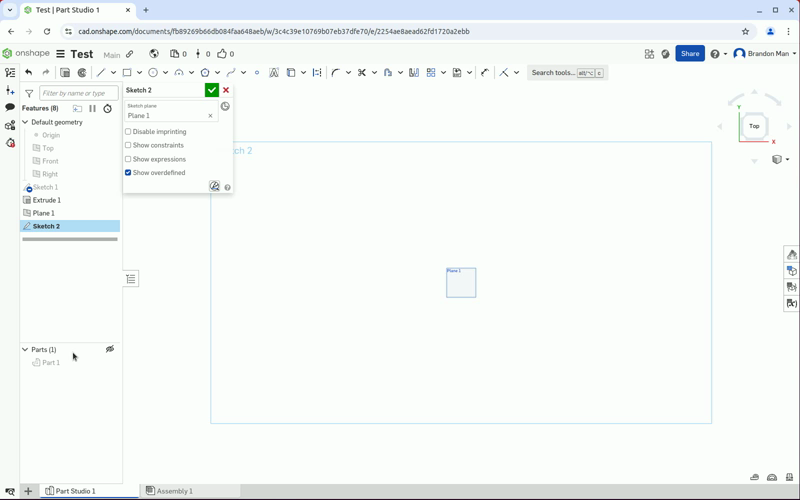
key_down(shift)
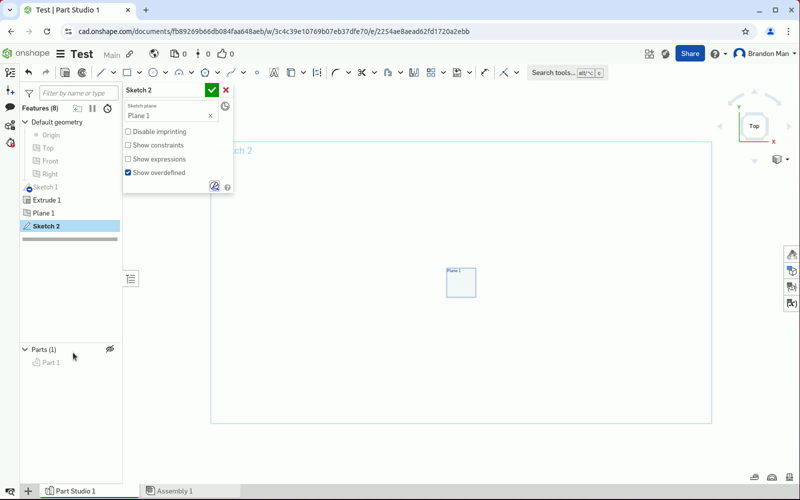
mouse_move(368, 348)
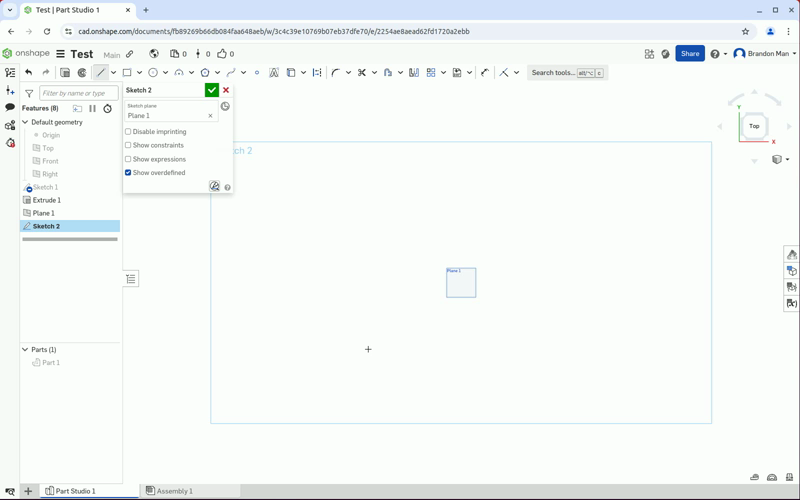
click(368, 348)
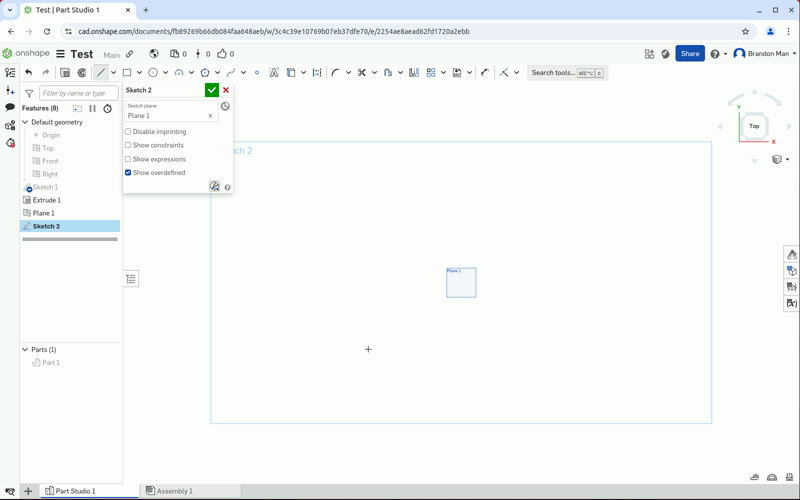
key_up(shift)
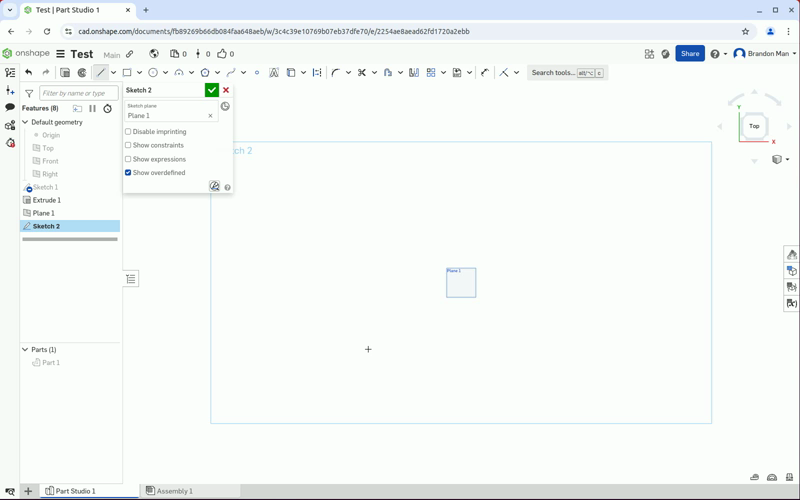
key_down(shift)
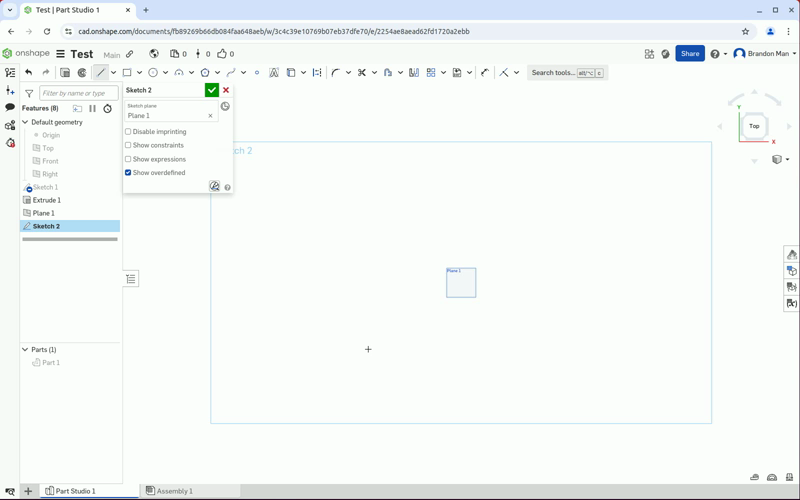
mouse_move(566, 348)
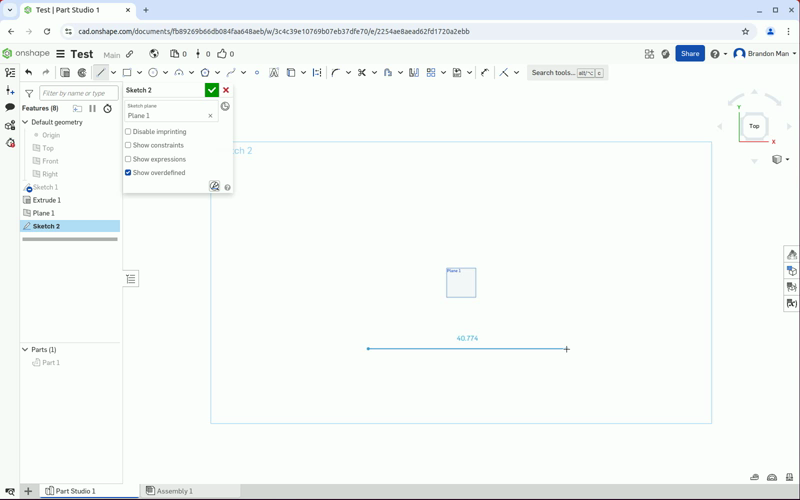
click(566, 348)
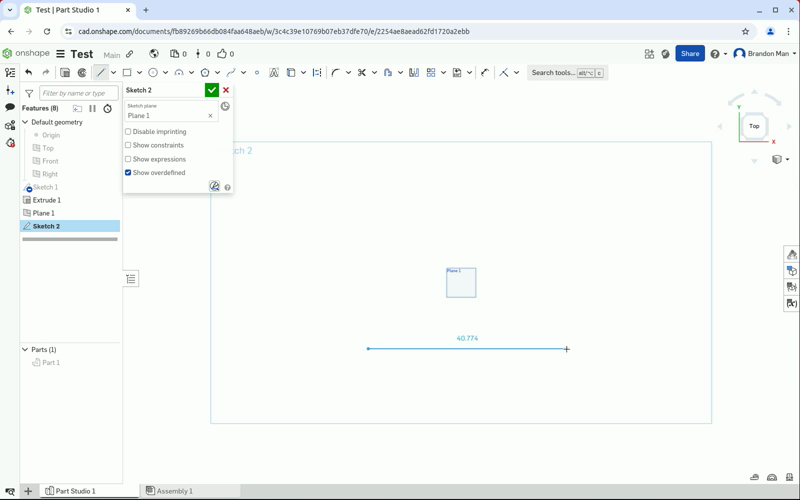
key_up(shift)
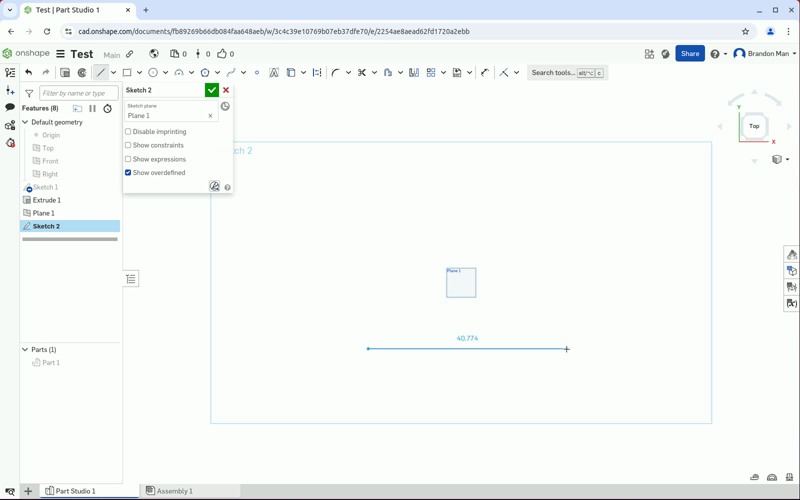
key_down(shift)
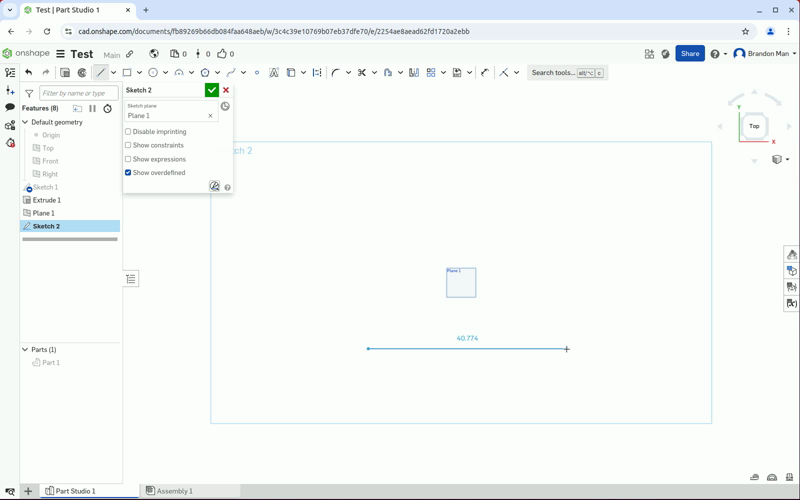
mouse_move(566, 217)
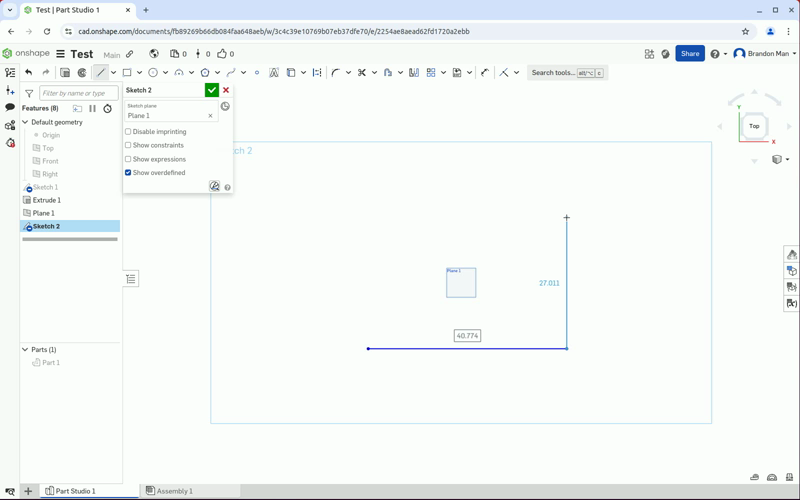
click(566, 217)
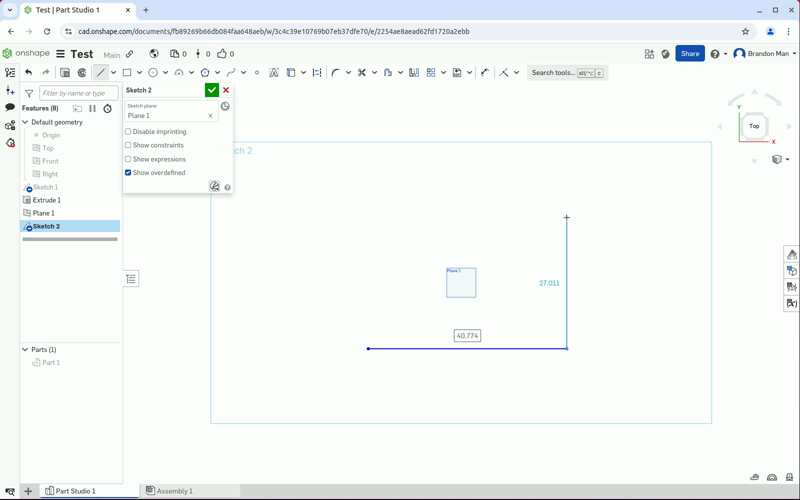
key_up(shift)
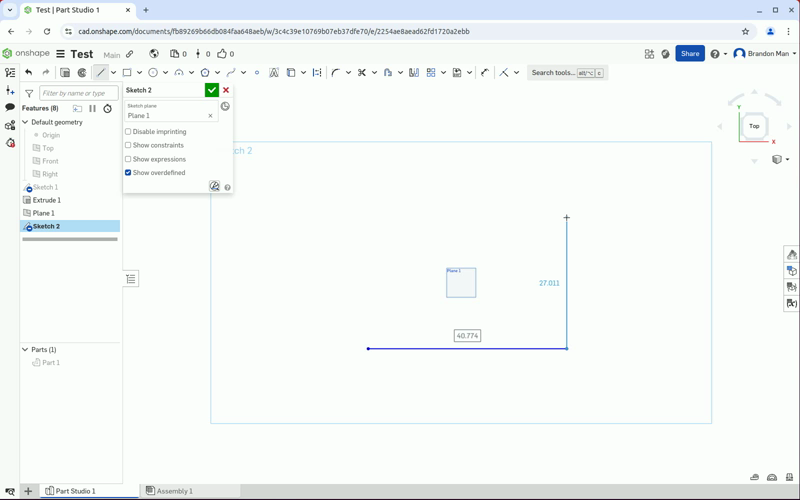
key_down(shift)
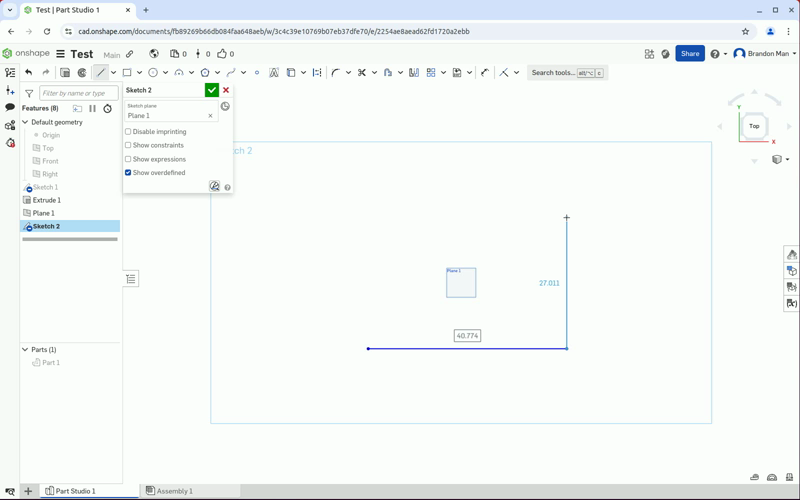
mouse_move(368, 217)
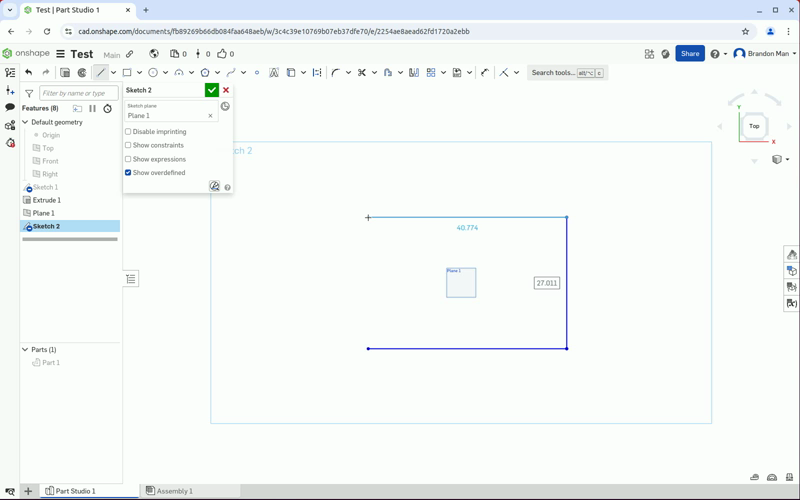
click(368, 217)
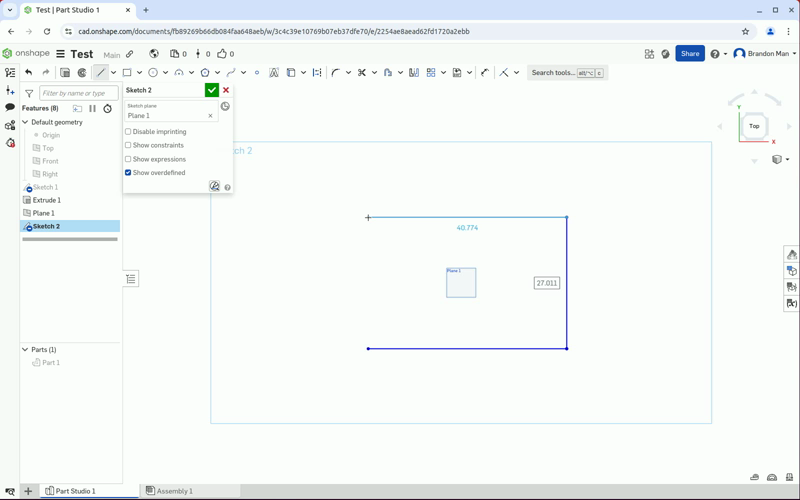
key_up(shift)
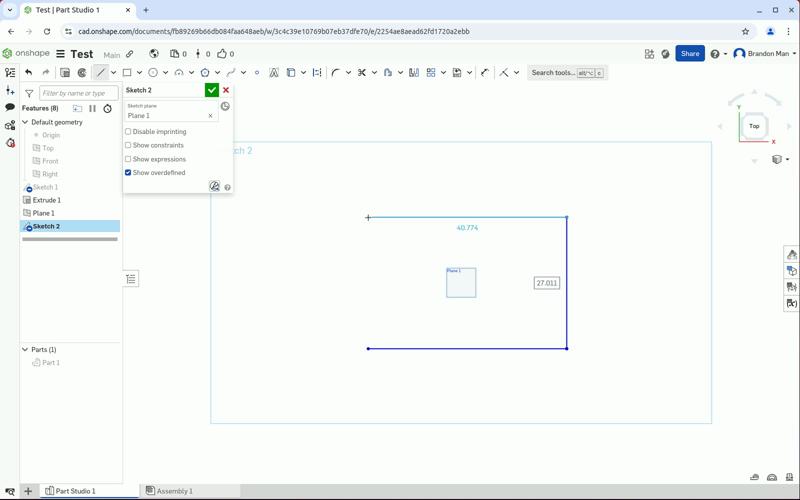
key_down(shift)
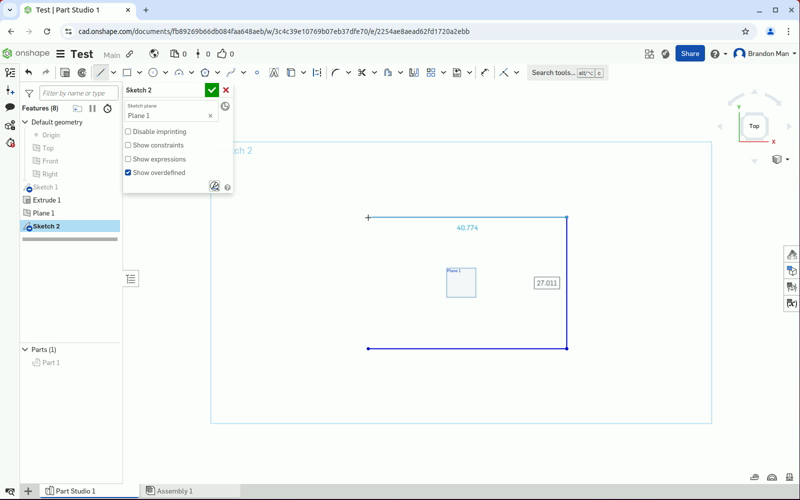
mouse_move(368, 348)
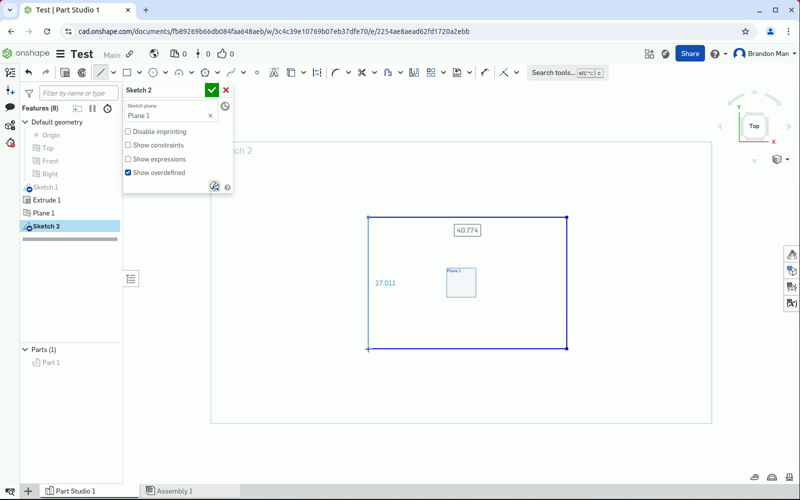
key_up(shift)
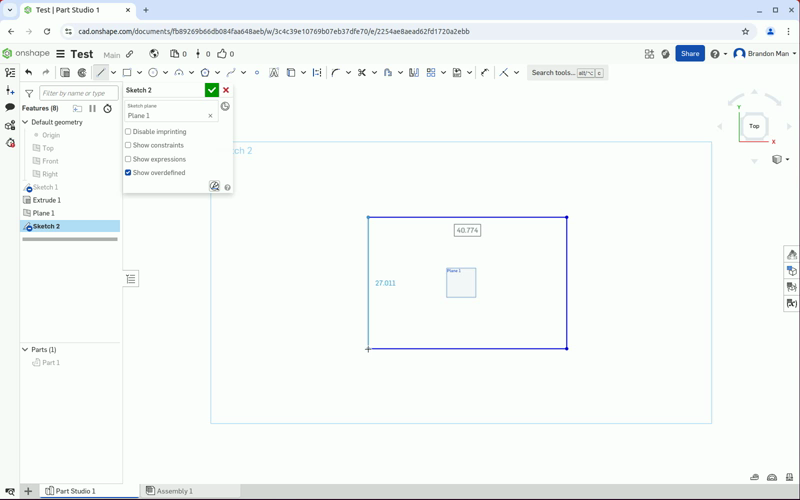
click(368, 348)
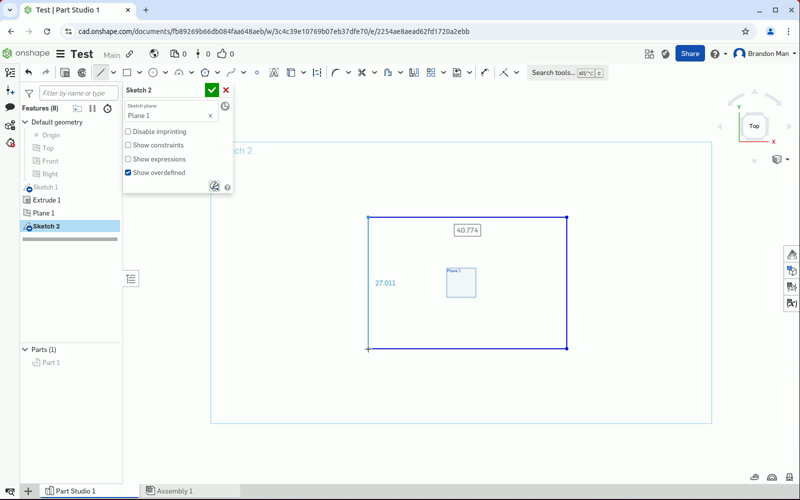
key(esc)
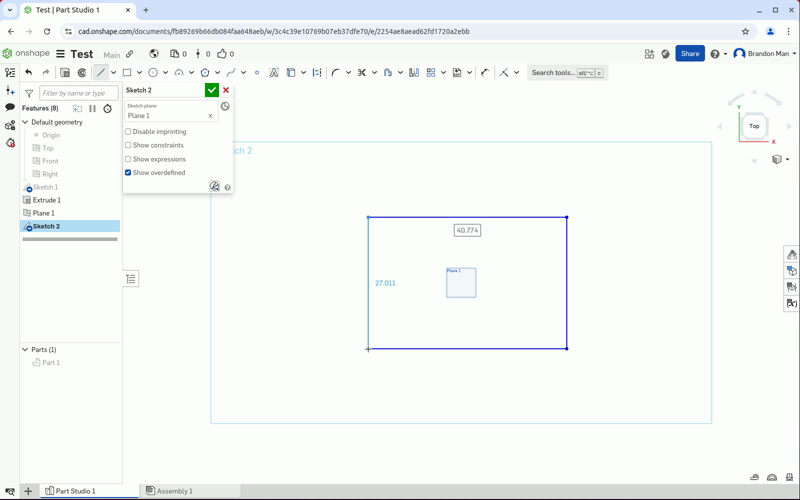
mouse_move(488, 277)
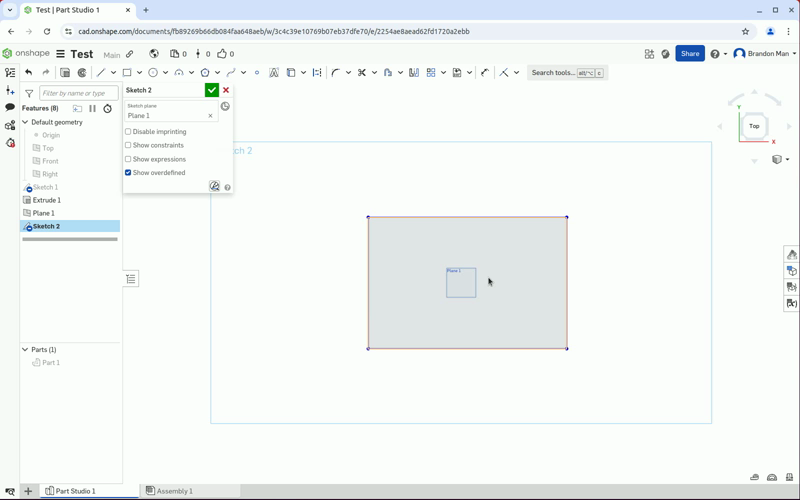
click(488, 277)
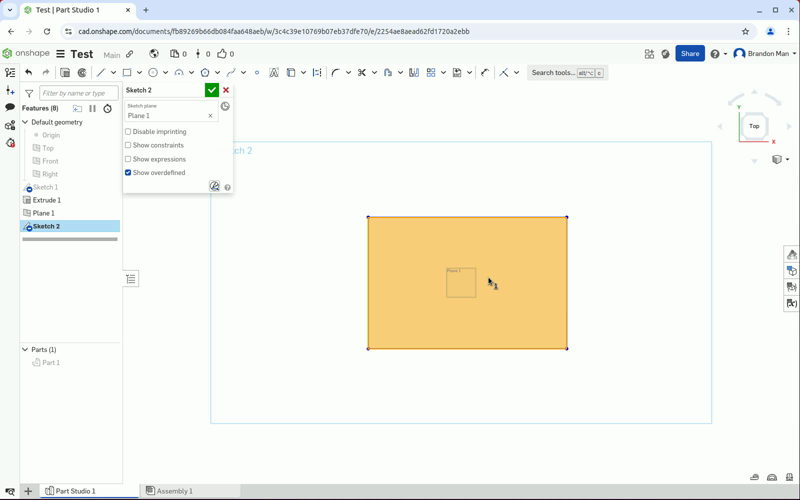
mouse_move(73, 352)
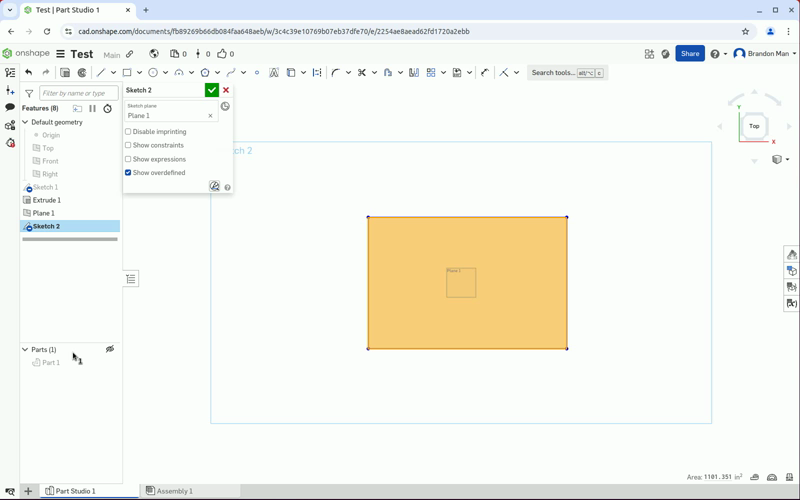
key(shift+y)
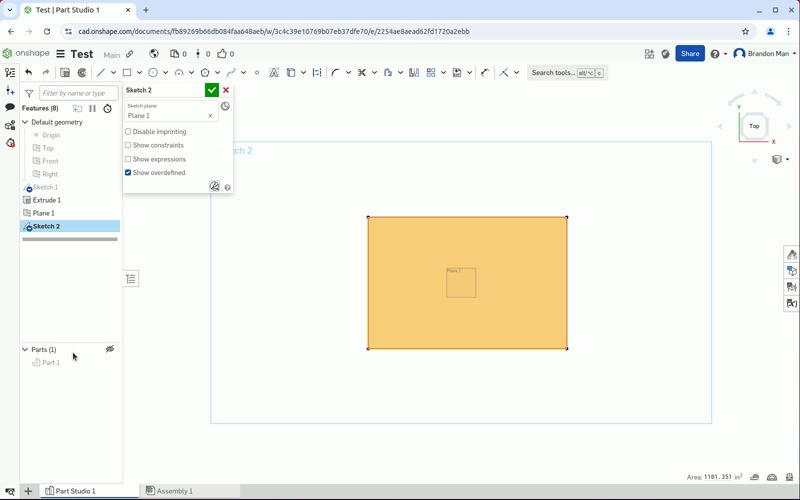
key(shift+e)
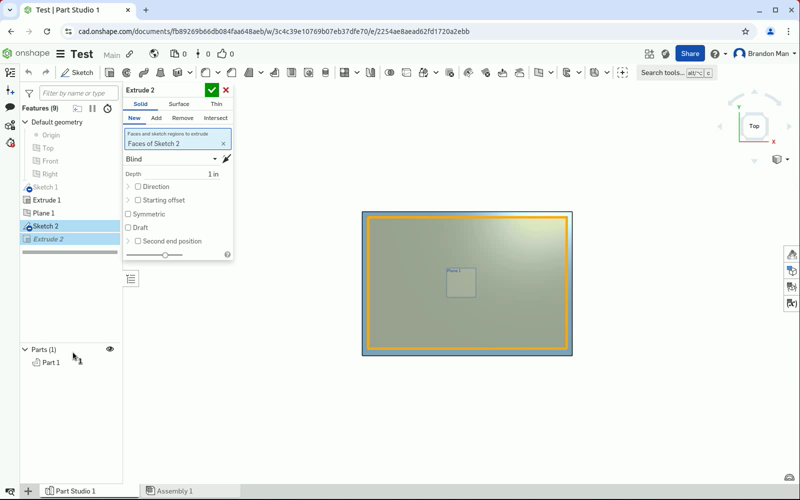
mouse_move(143, 106)
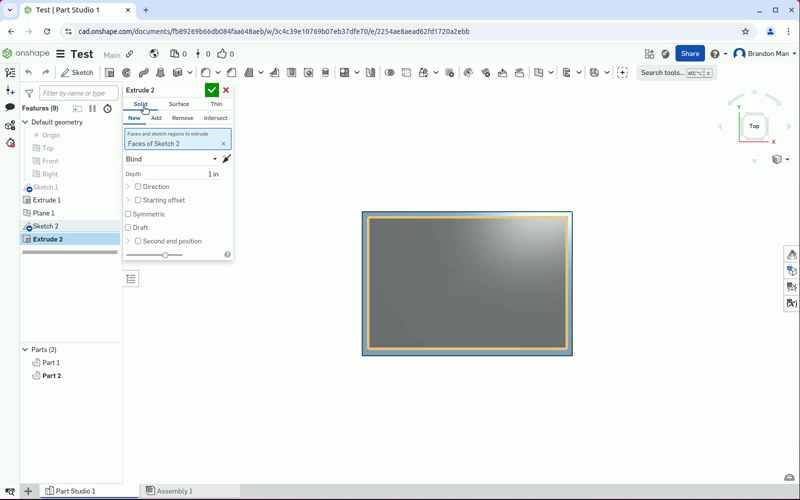
click(143, 106)
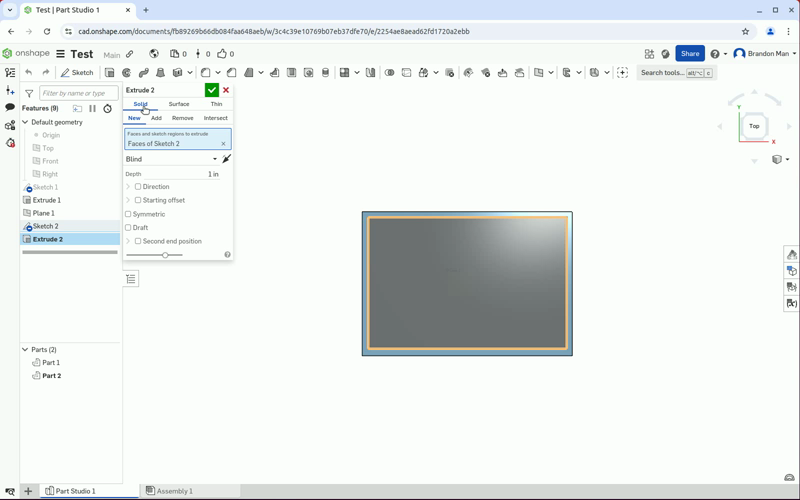
mouse_move(186, 120)
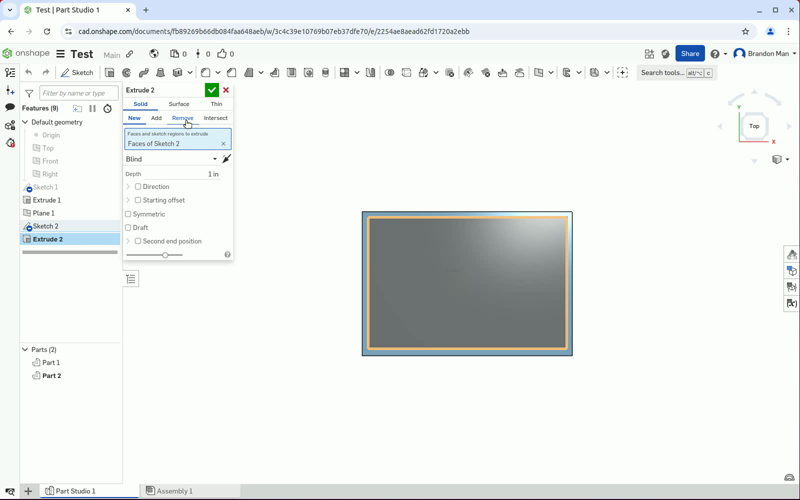
click(186, 120)
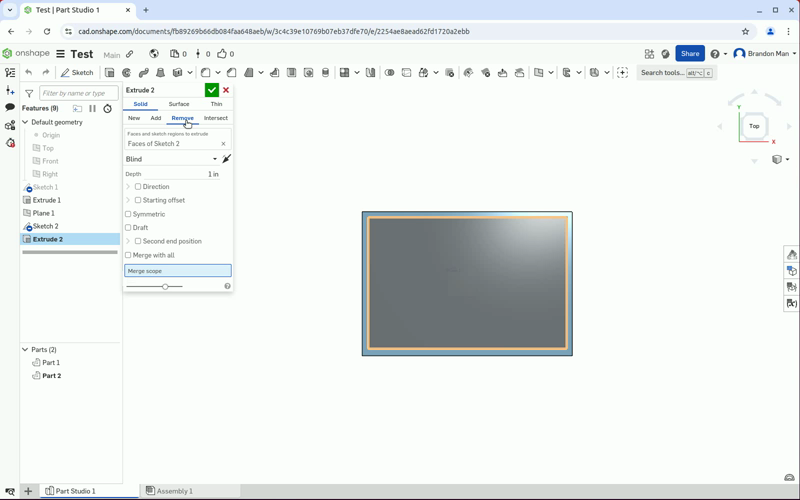
key(tab, 4)
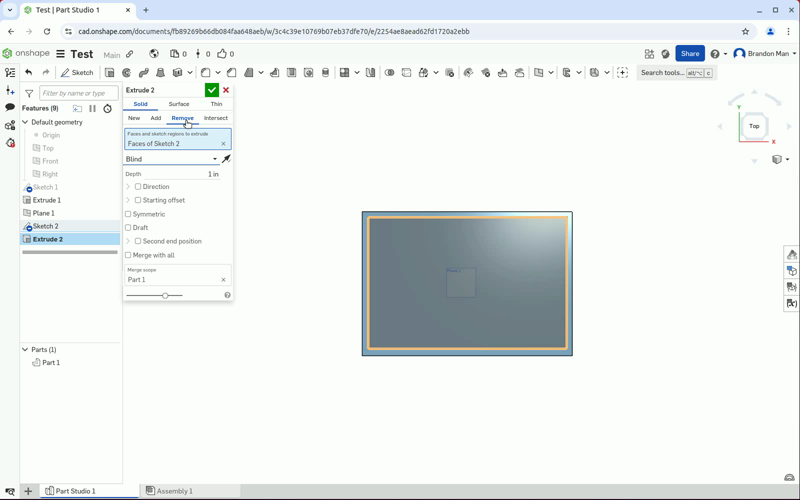
text(9.628)
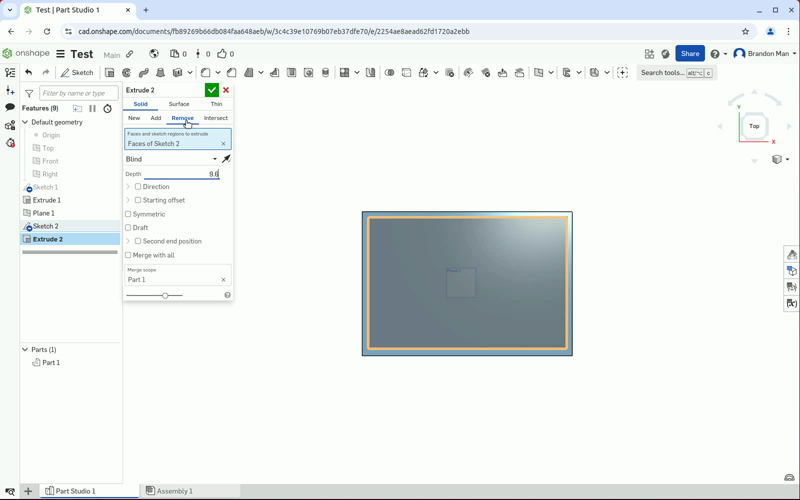
key(tab, 6)
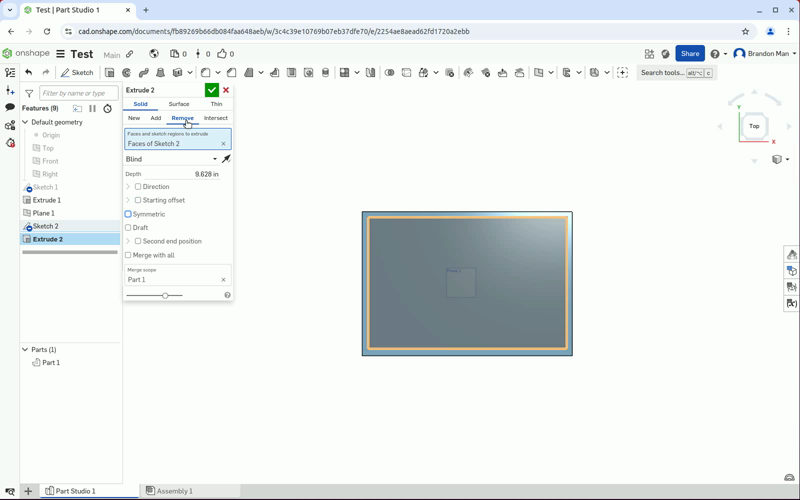
key(space)
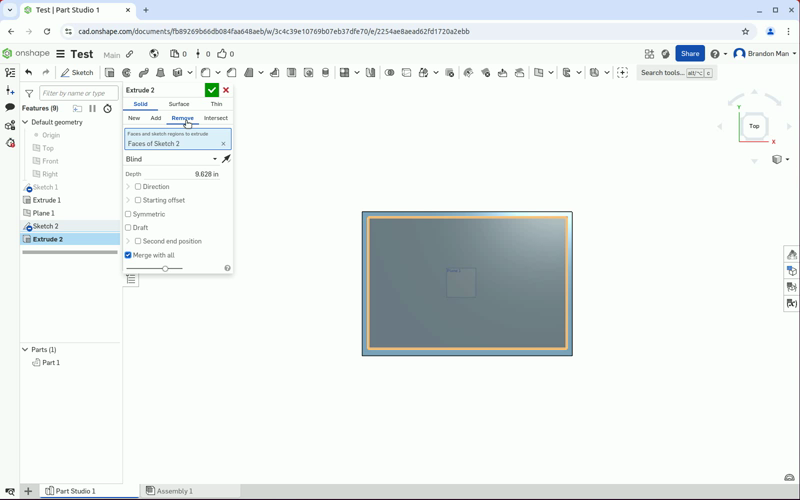
key(enter)
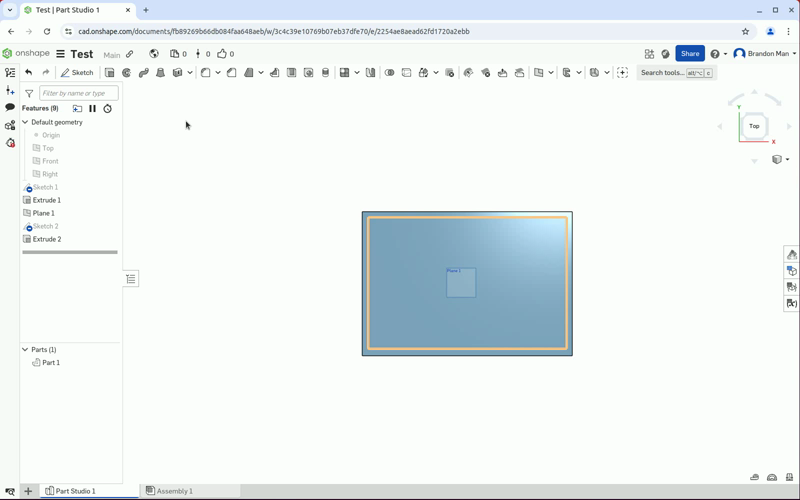
key(shift+h)
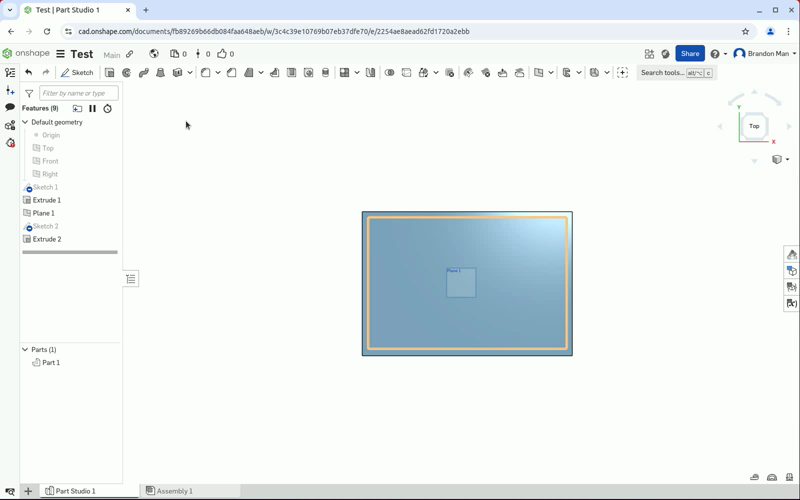
key(shift+h)
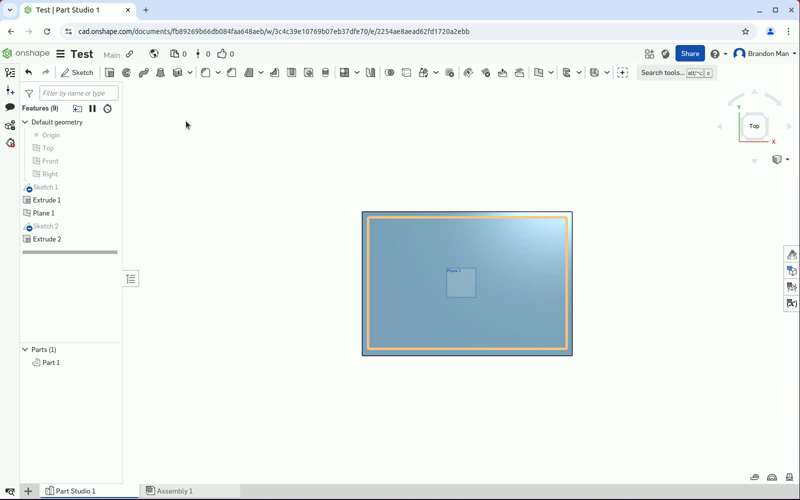
key(shift+7)
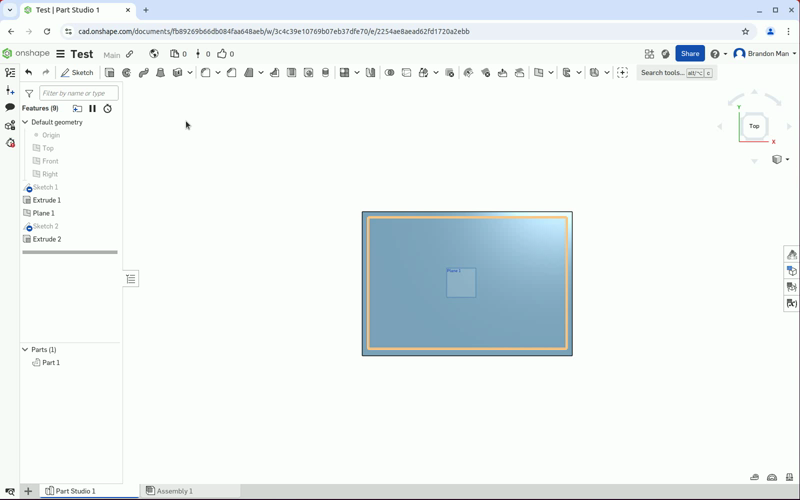
key(up, 3)
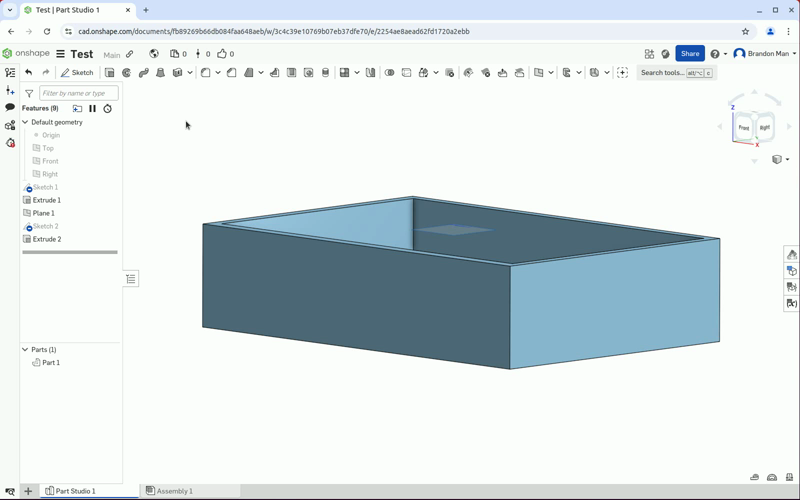
key(left, 3)
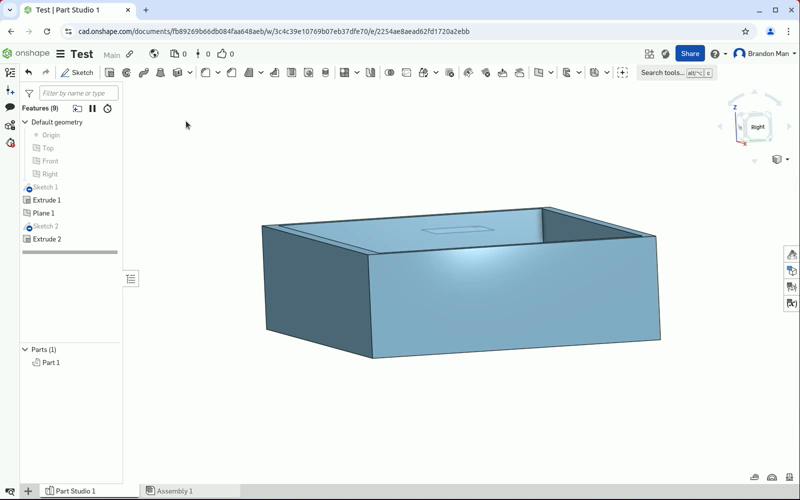
key(right, 3)
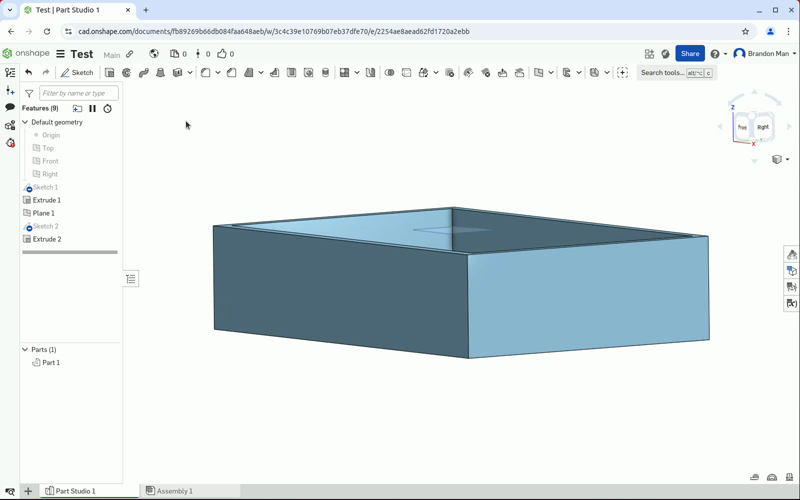
key(down, 3)
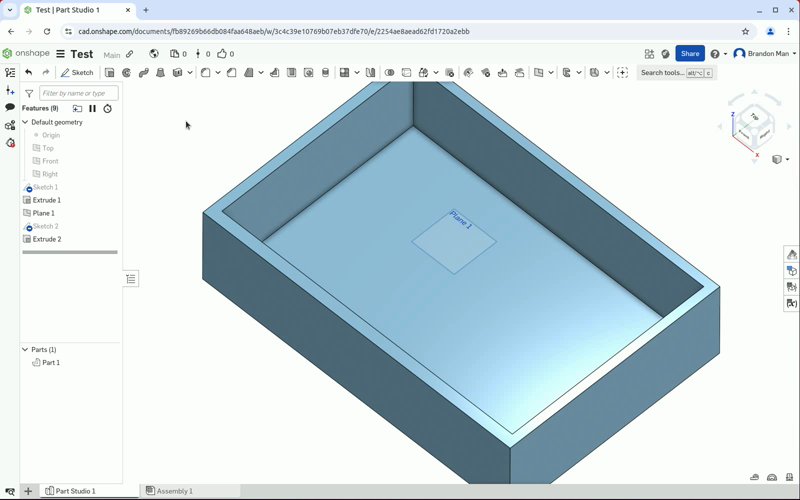
mouse_move(73, 189)
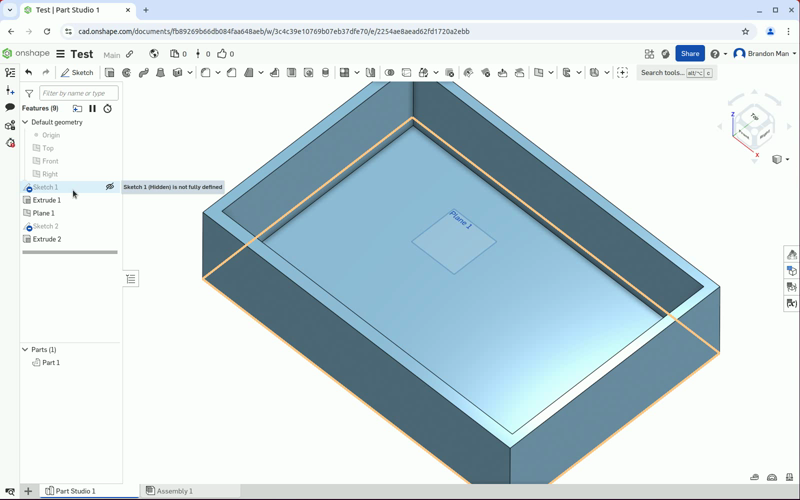
click(73, 189)